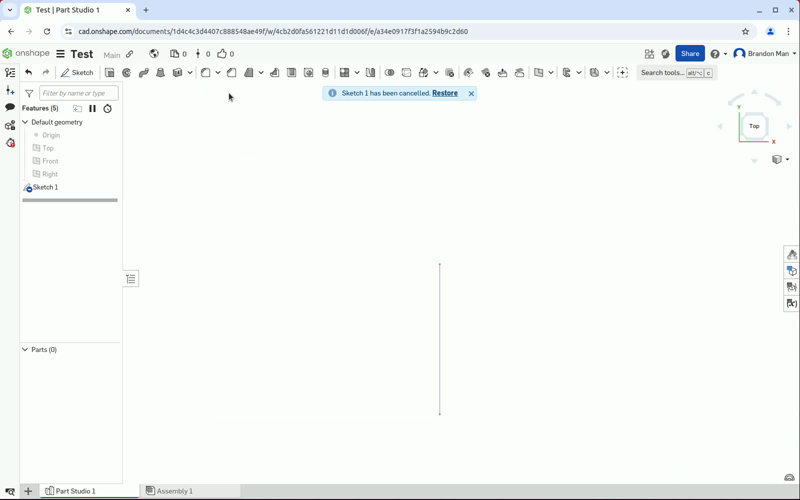
key(shift+h)
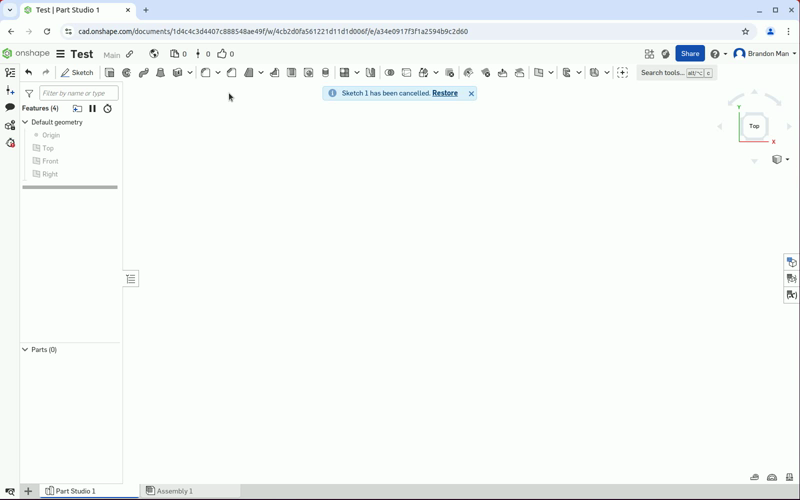
mouse_move(73, 352)
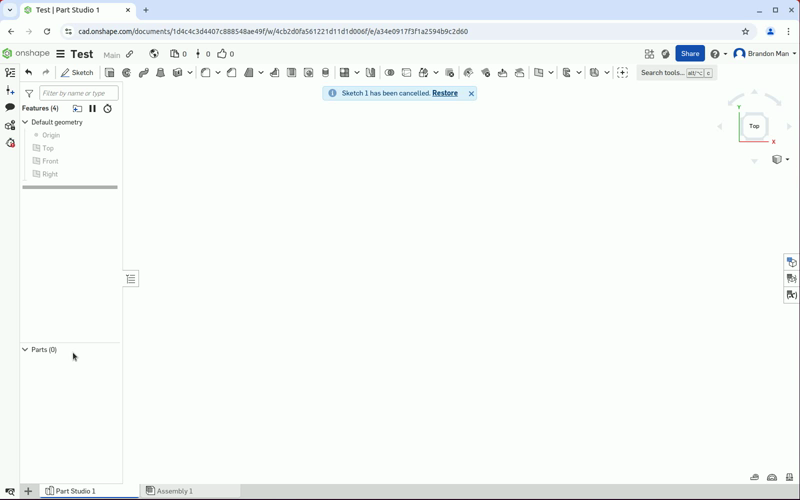
key(y)
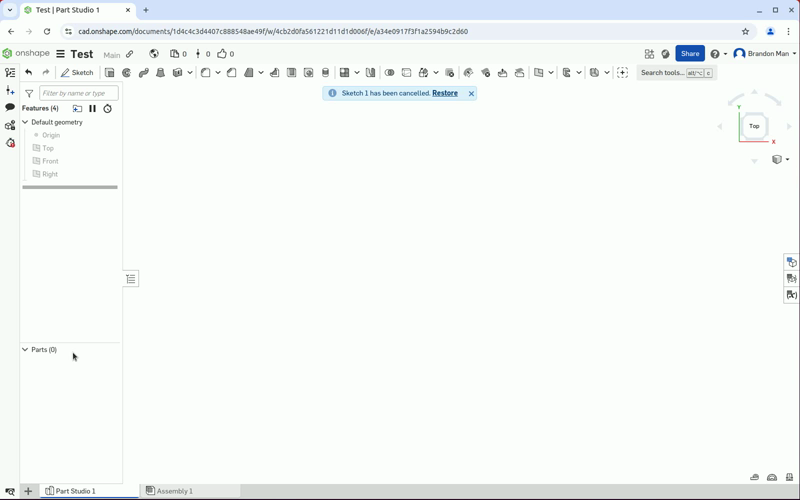
key(shift+p)
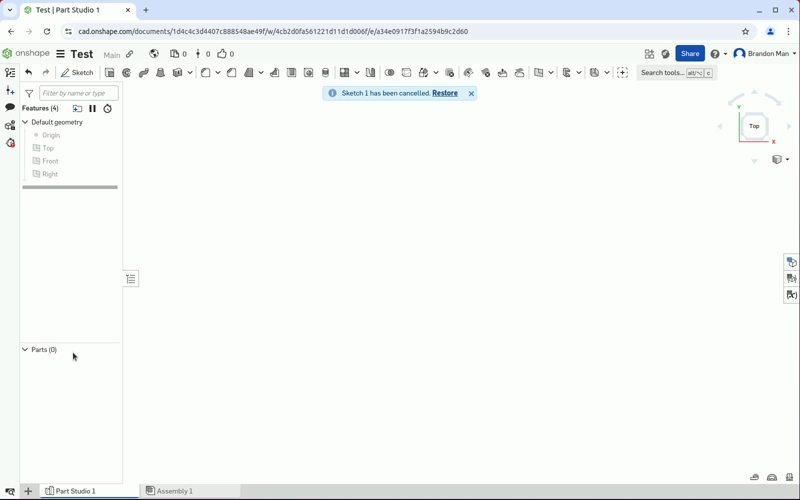
key(space)
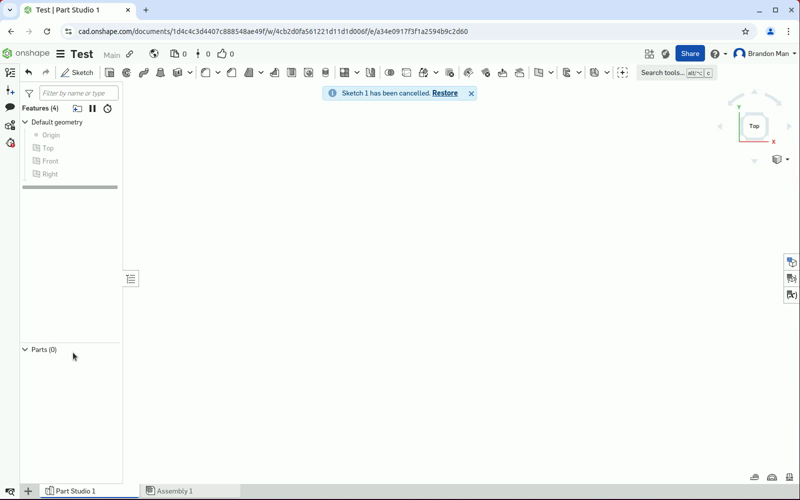
key_down(shift)
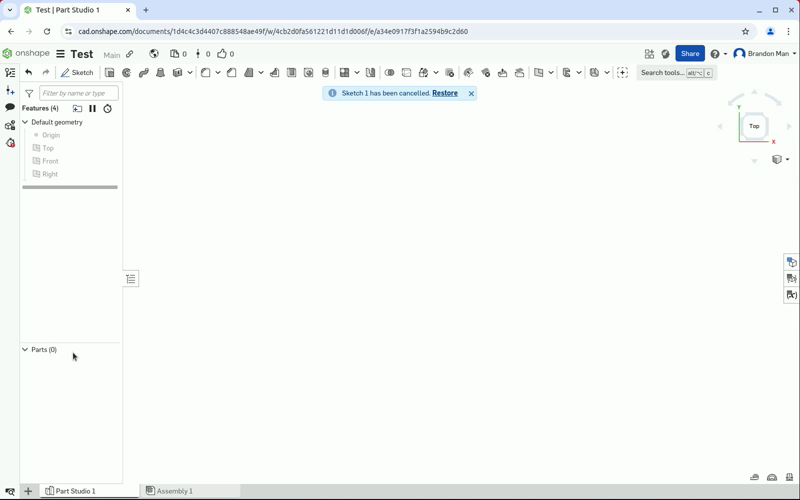
key(up)
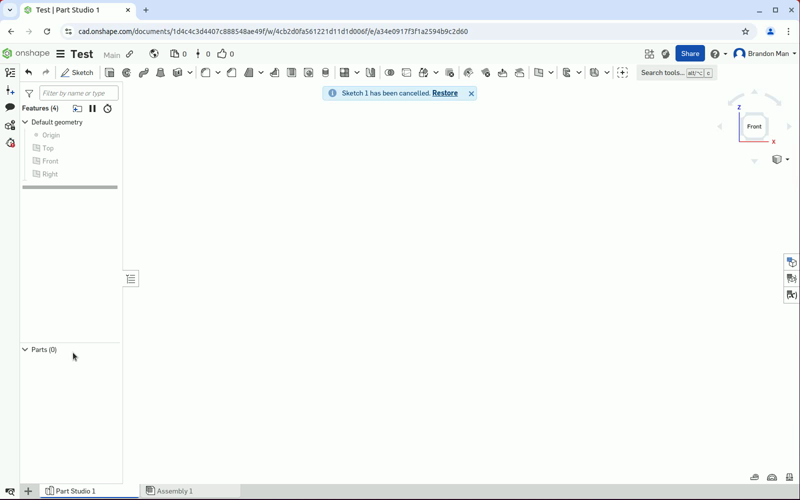
key_up(shift)
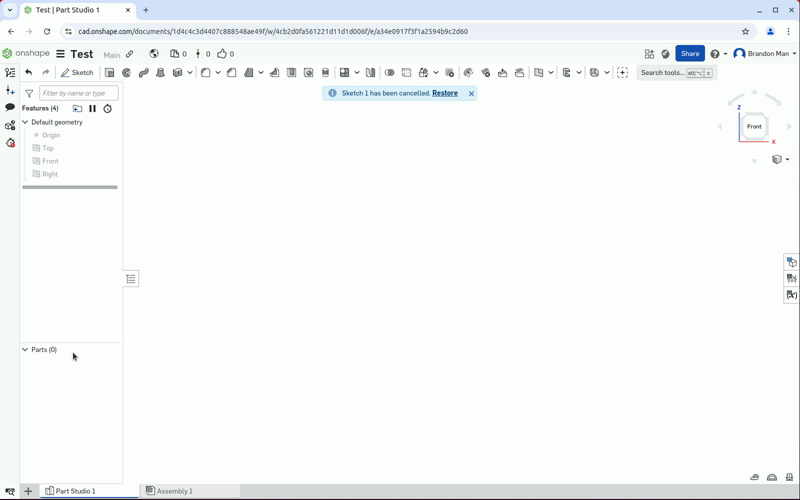
mouse_move(73, 352)
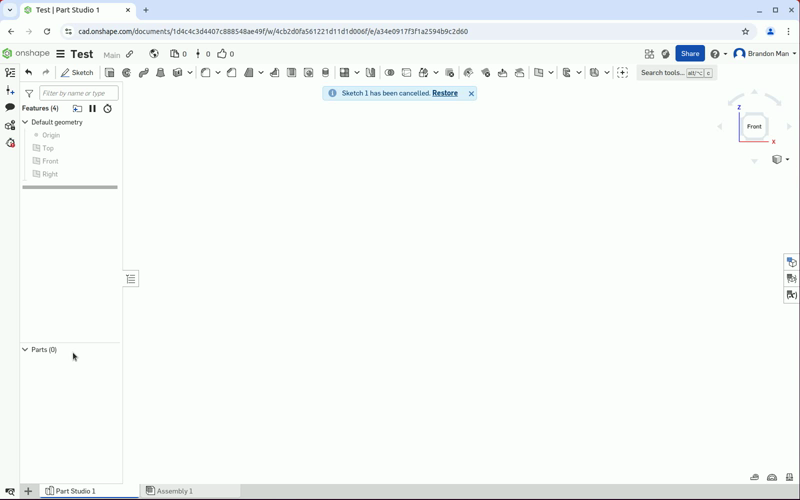
key(shift+y)
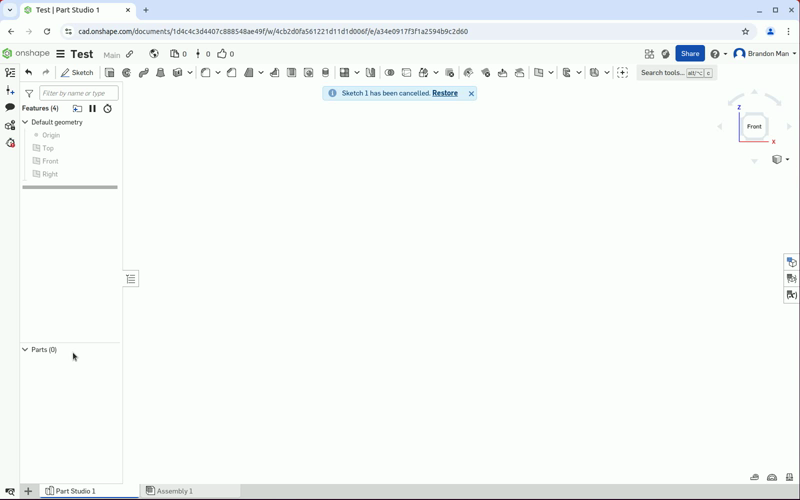
key(shift+s)
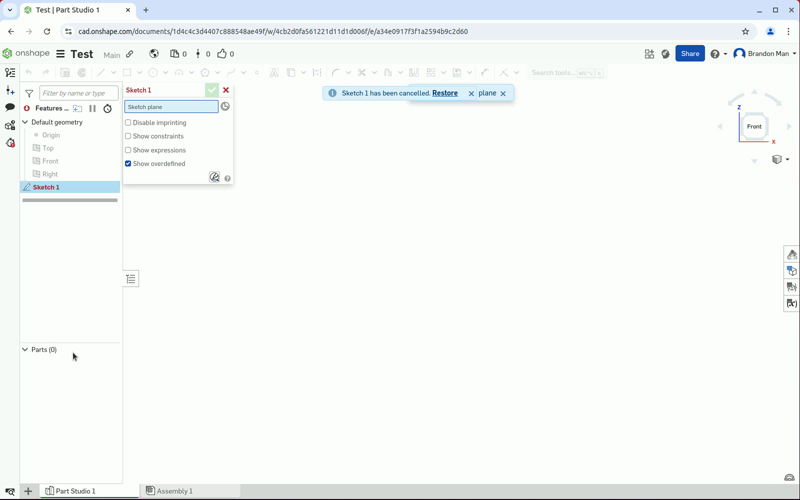
mouse_move(73, 163)
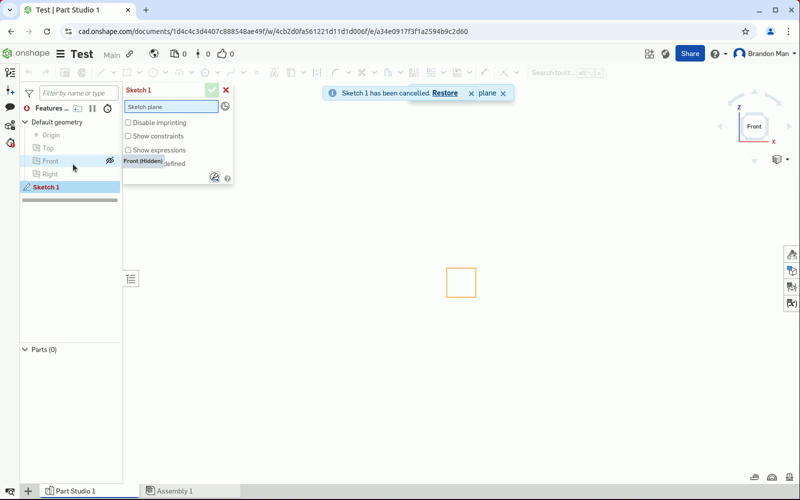
click(73, 163)
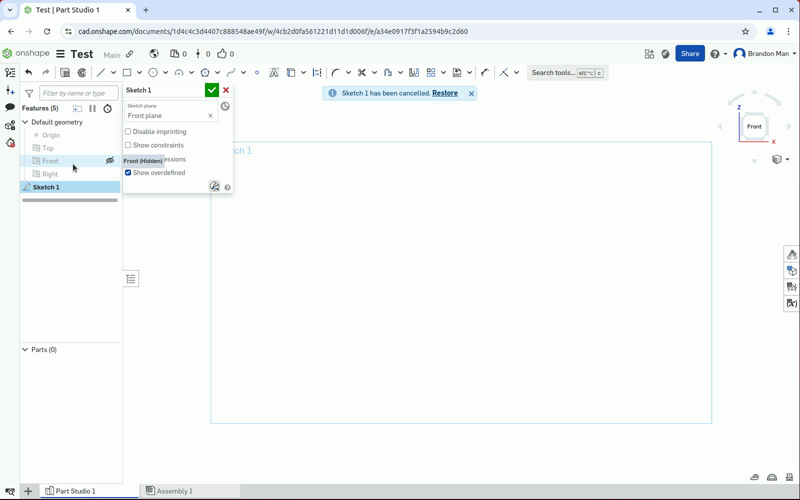
mouse_move(73, 352)
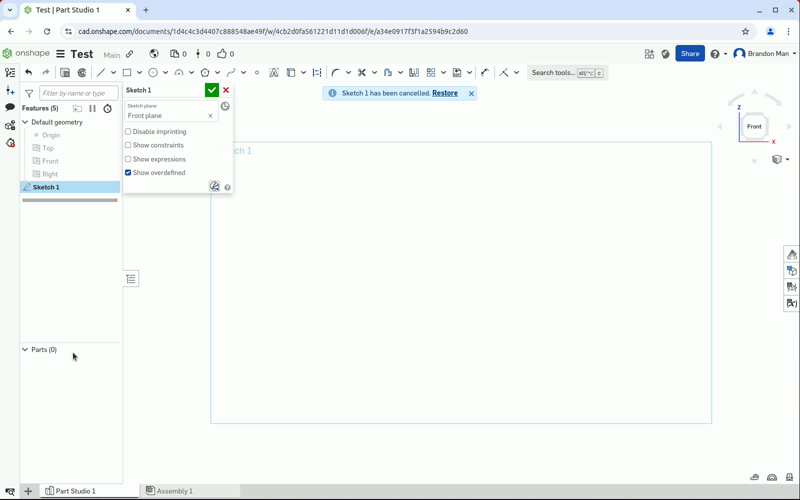
key(y)
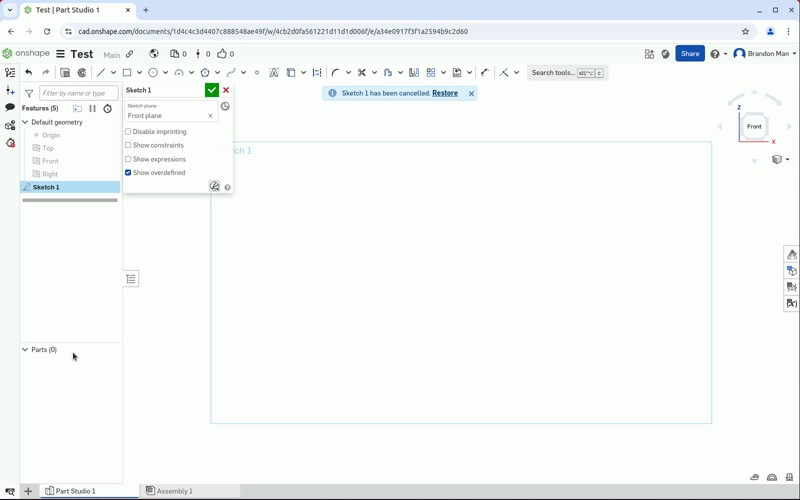
key(l)
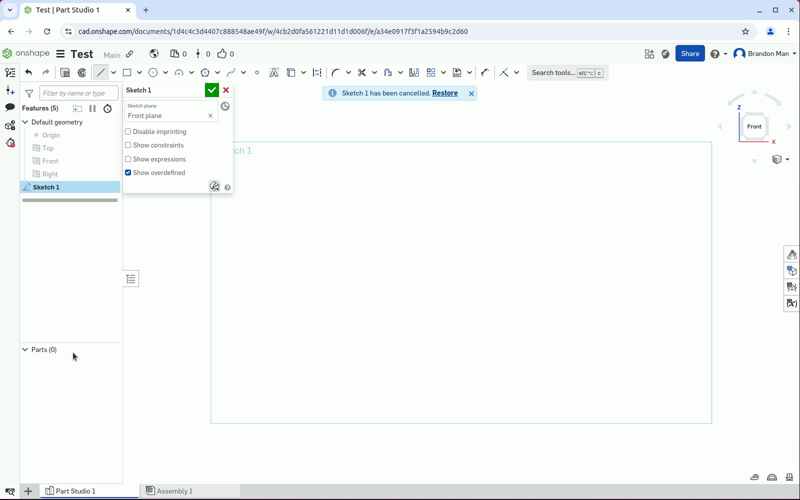
key_down(shift)
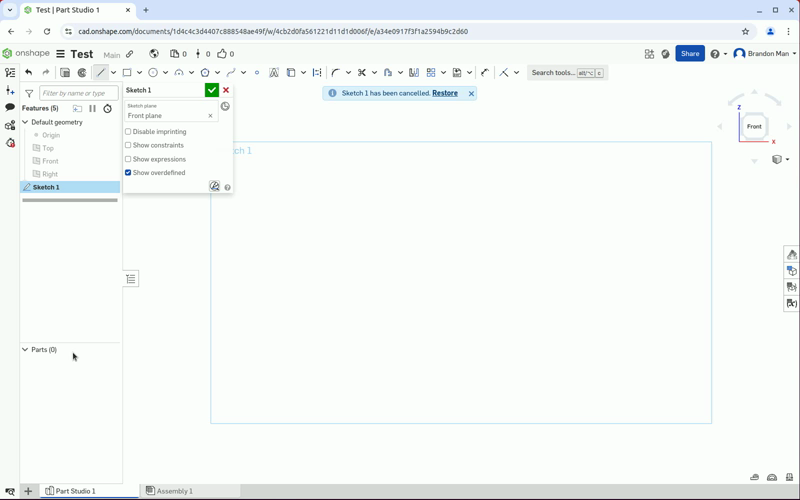
mouse_move(348, 215)
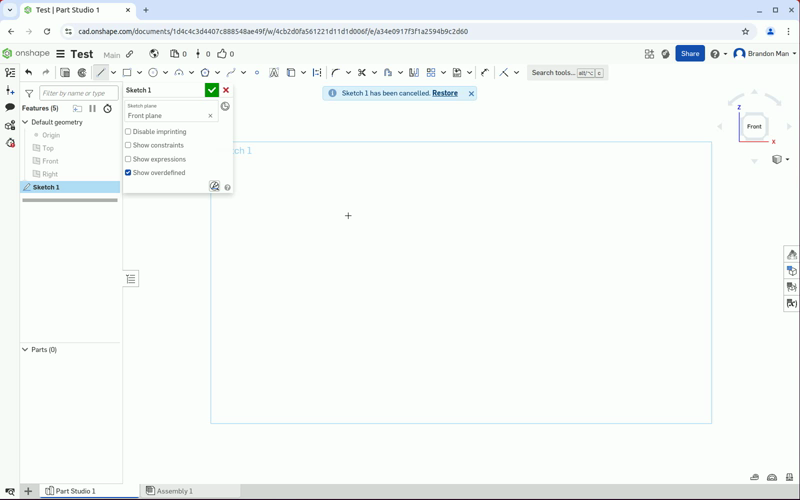
click(348, 215)
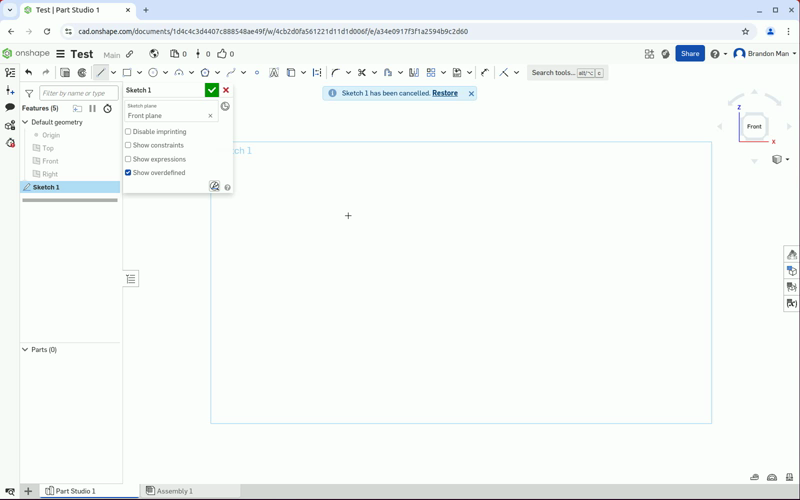
key_up(shift)
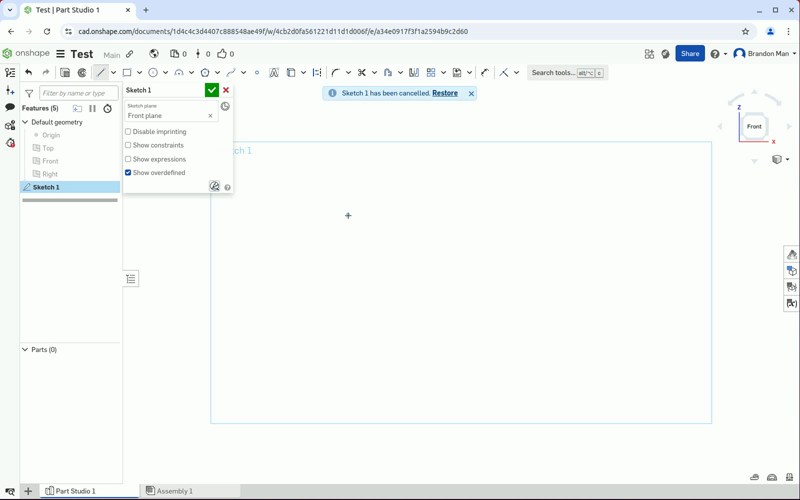
key_down(shift)
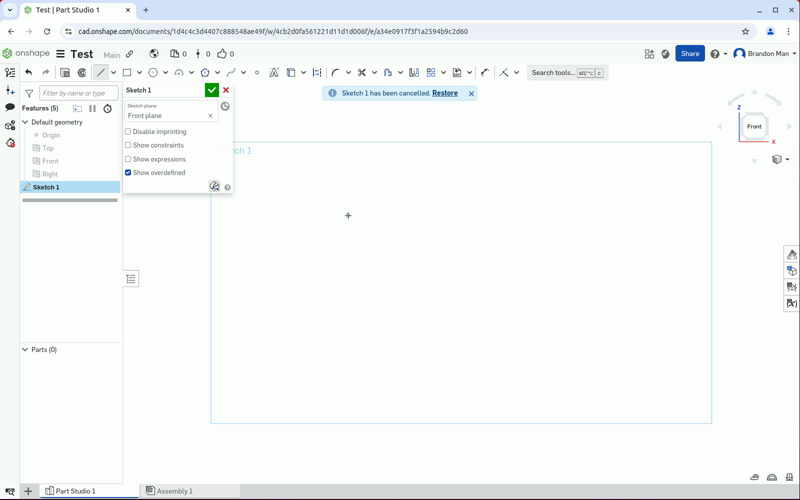
mouse_move(378, 215)
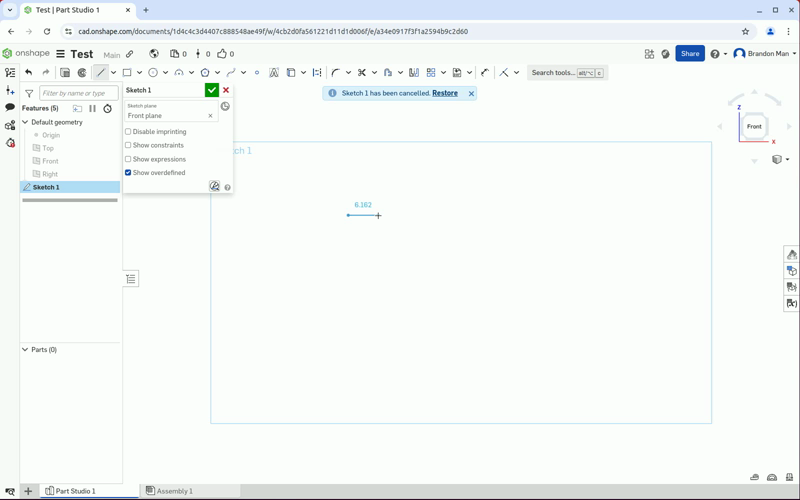
mouse_move(391, 215)
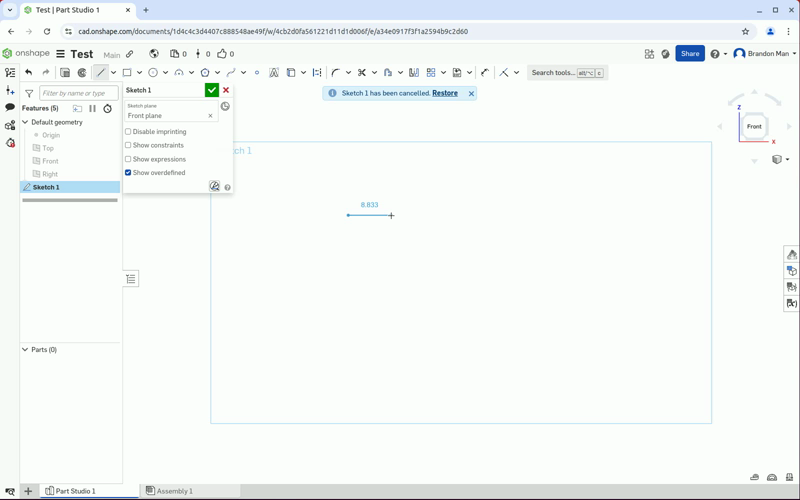
click(391, 215)
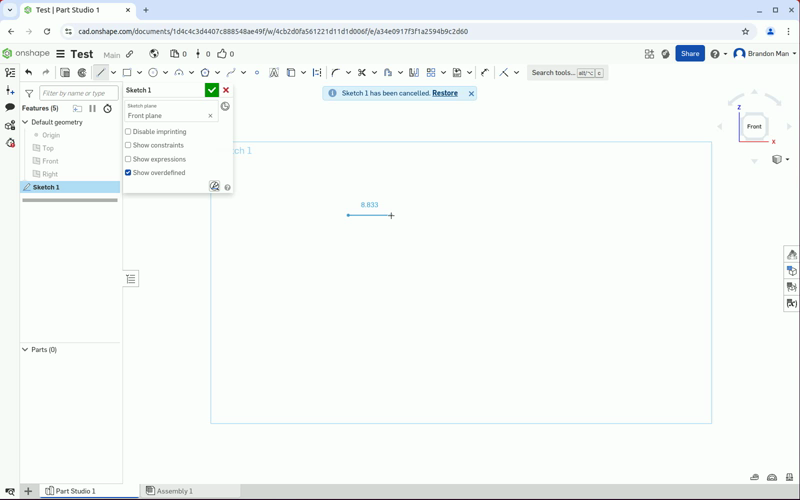
key_up(shift)
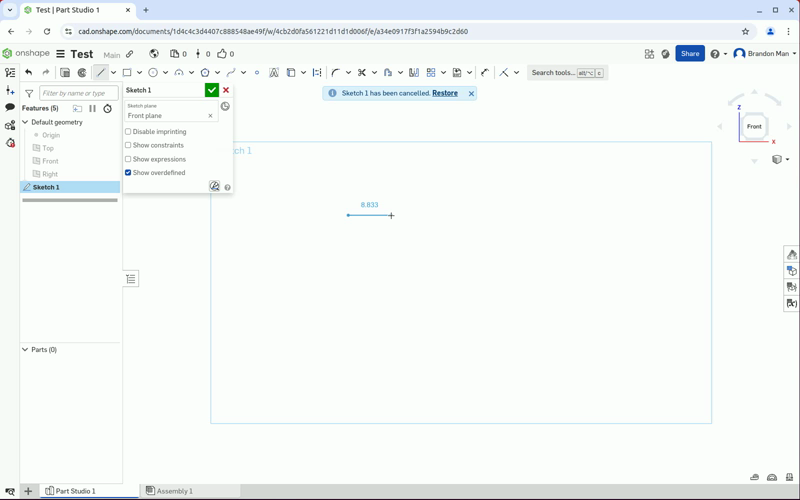
key_down(shift)
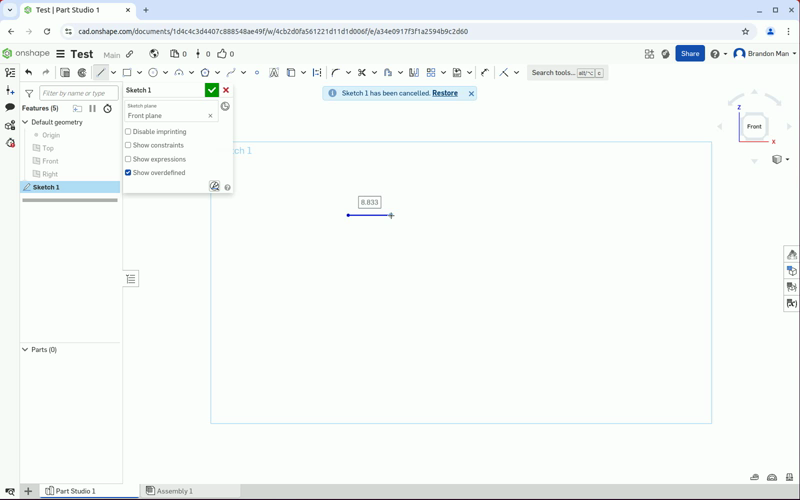
mouse_move(421, 215)
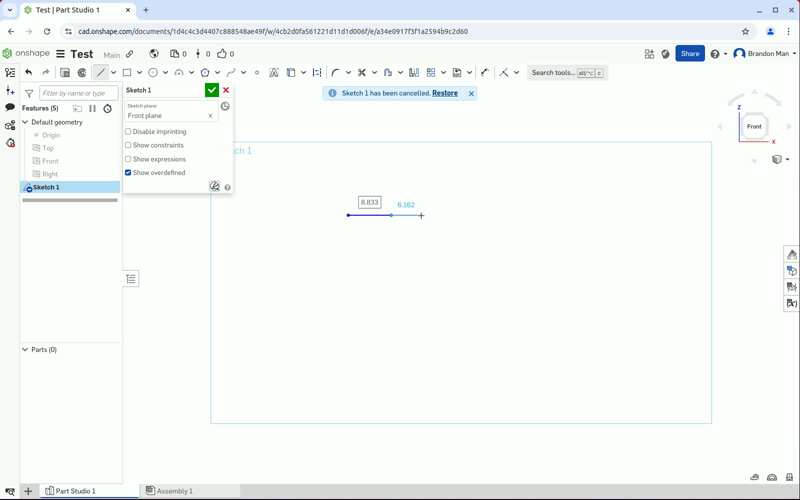
mouse_move(391, 171)
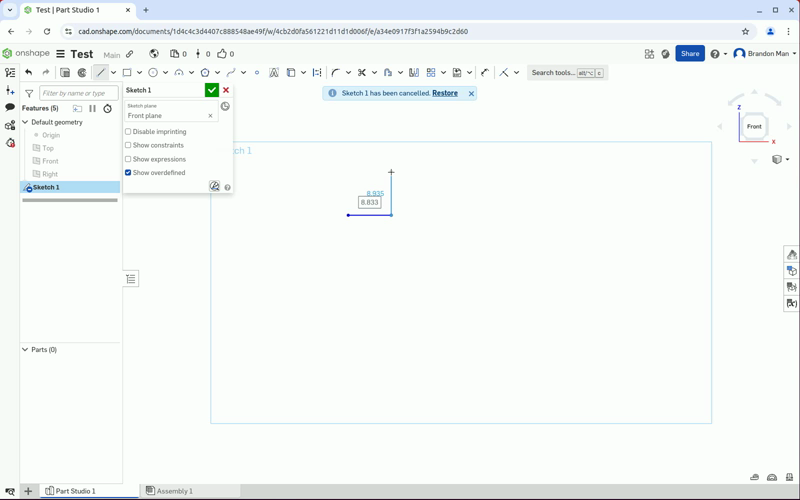
click(391, 171)
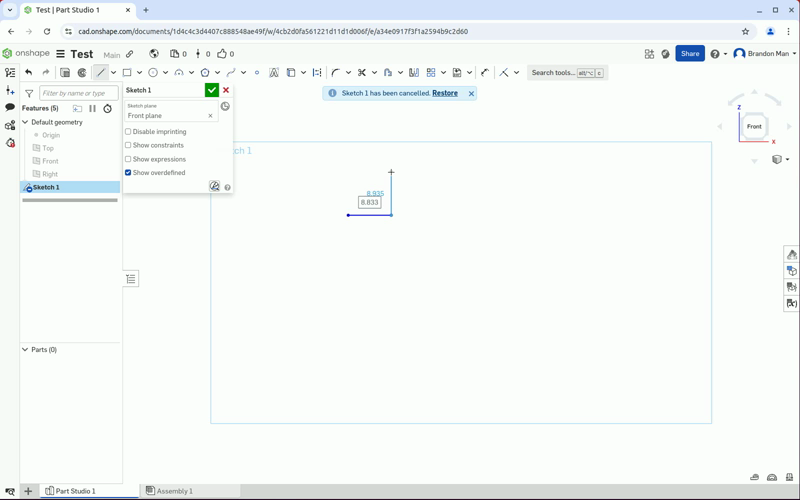
key_up(shift)
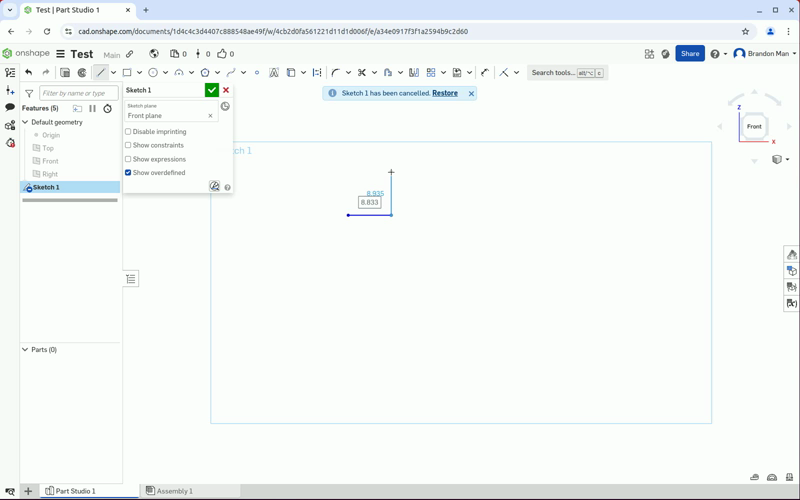
key_down(shift)
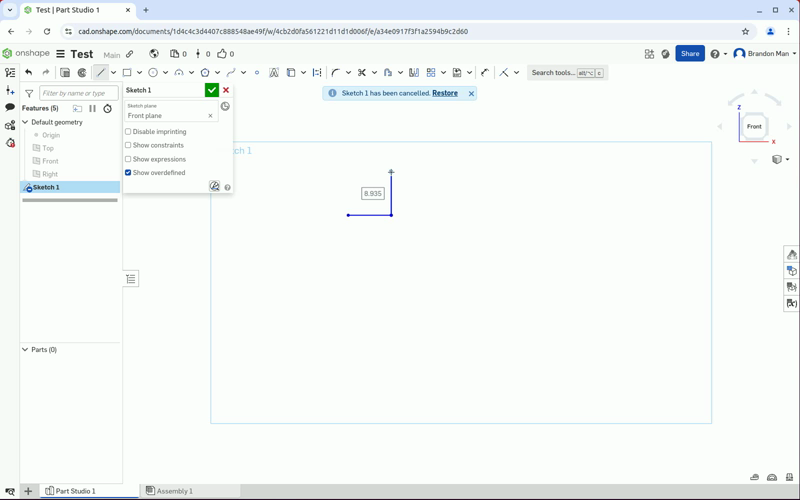
mouse_move(421, 171)
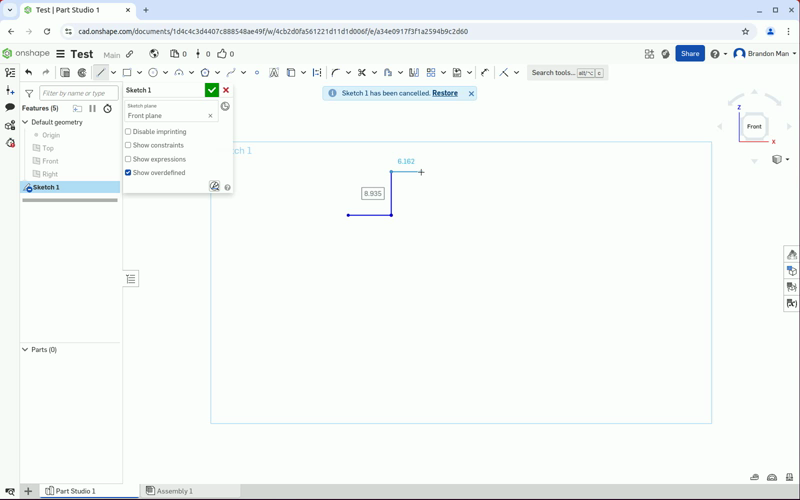
mouse_move(348, 171)
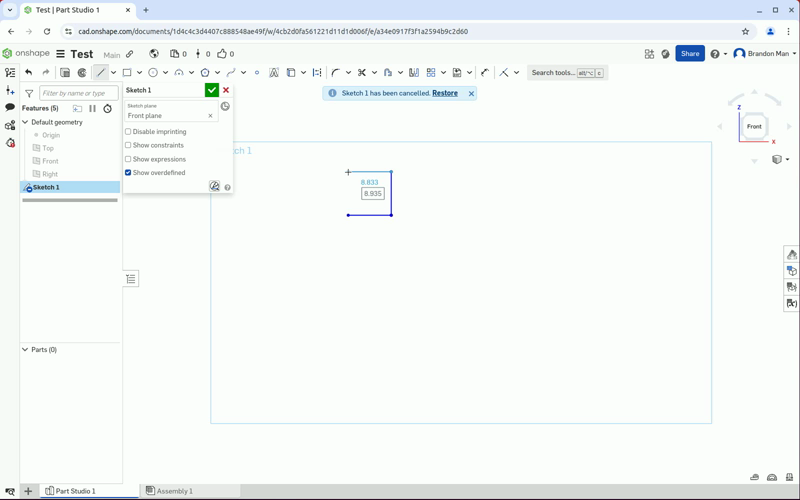
click(348, 171)
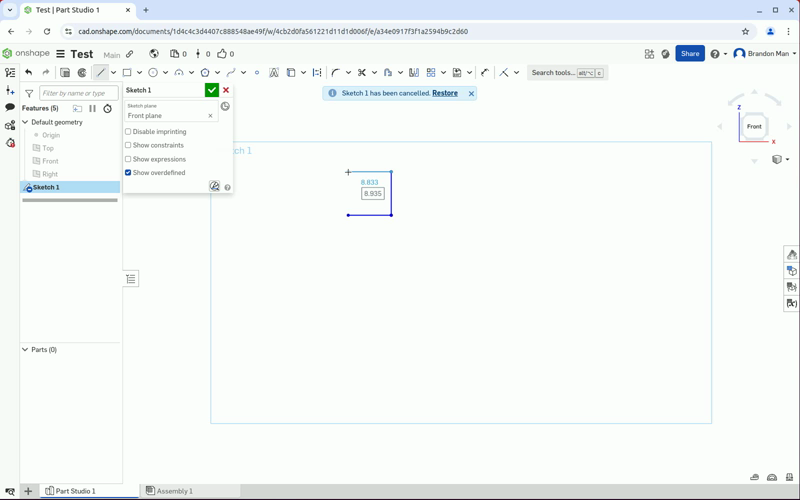
key_up(shift)
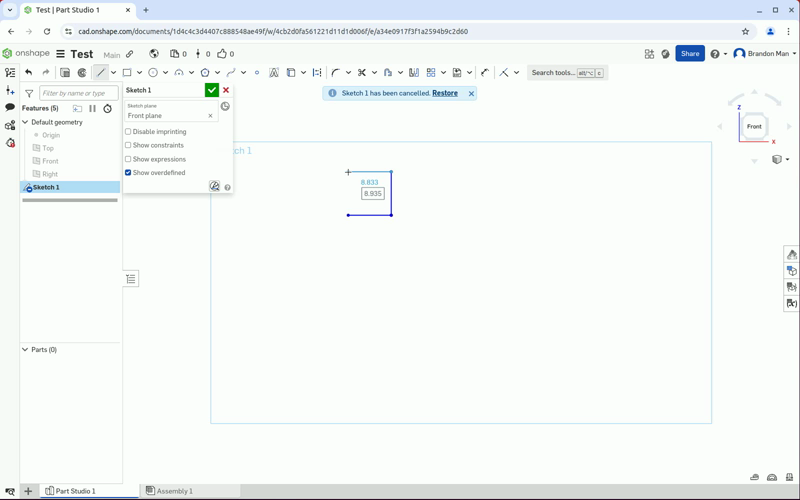
mouse_move(378, 171)
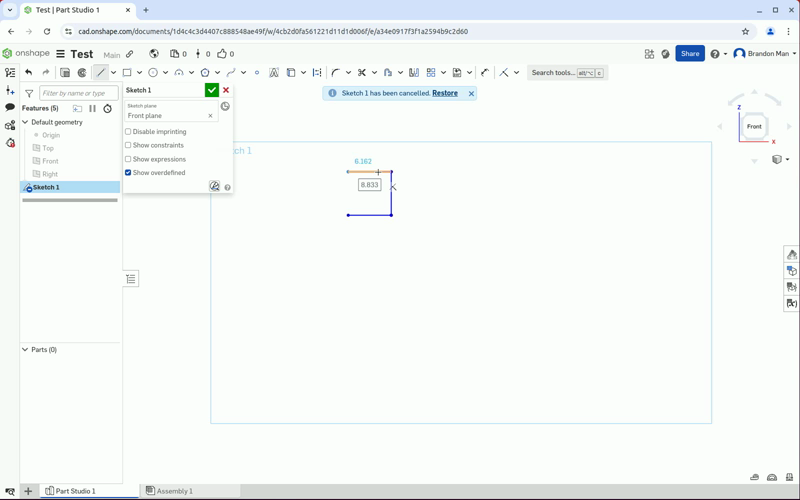
key_down(shift)
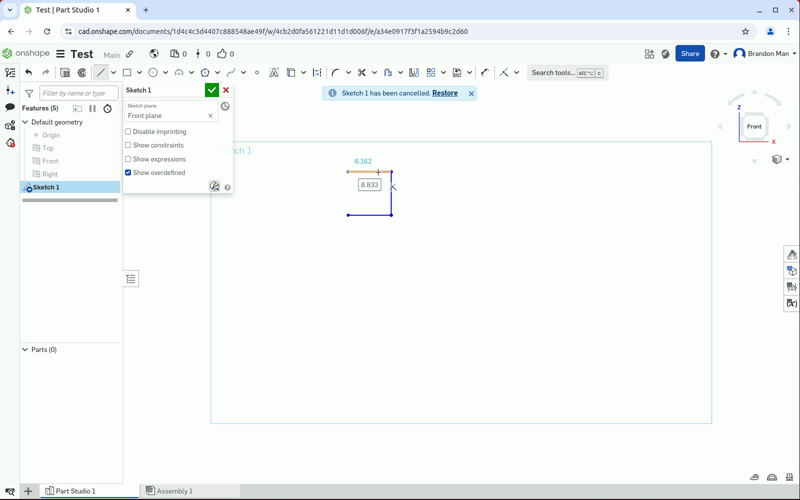
mouse_move(348, 215)
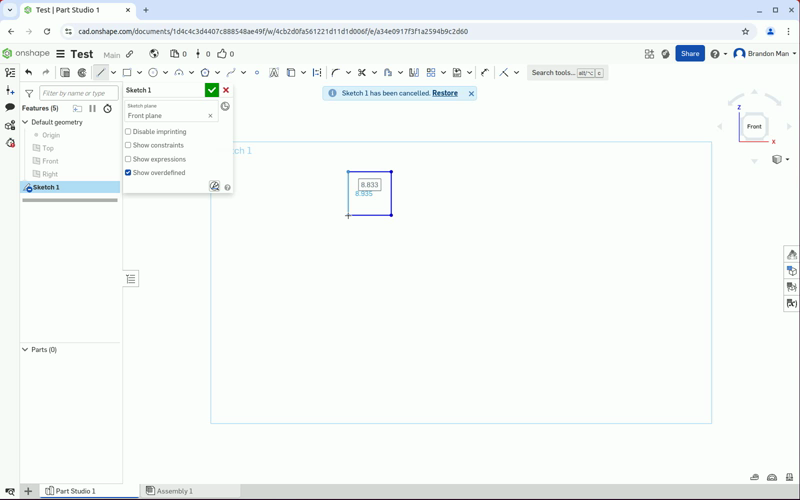
key_up(shift)
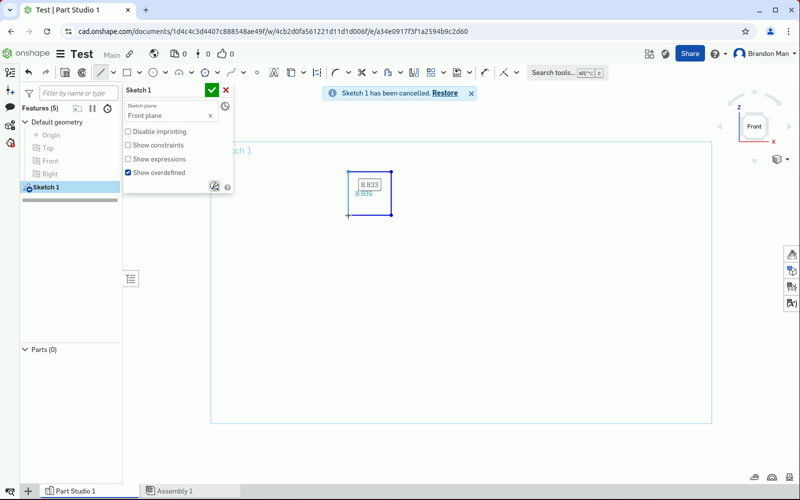
click(348, 215)
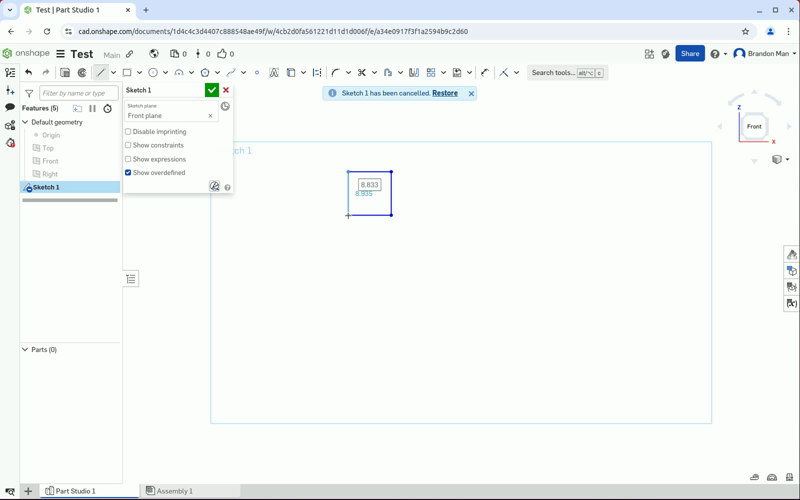
key(esc)
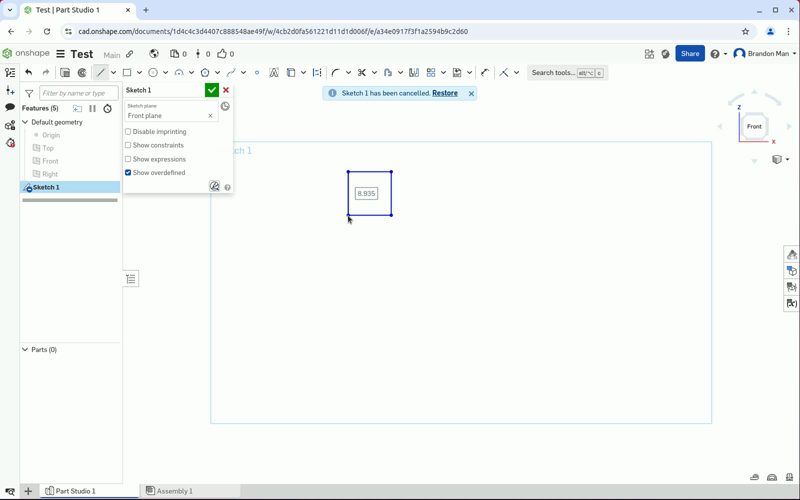
mouse_move(381, 191)
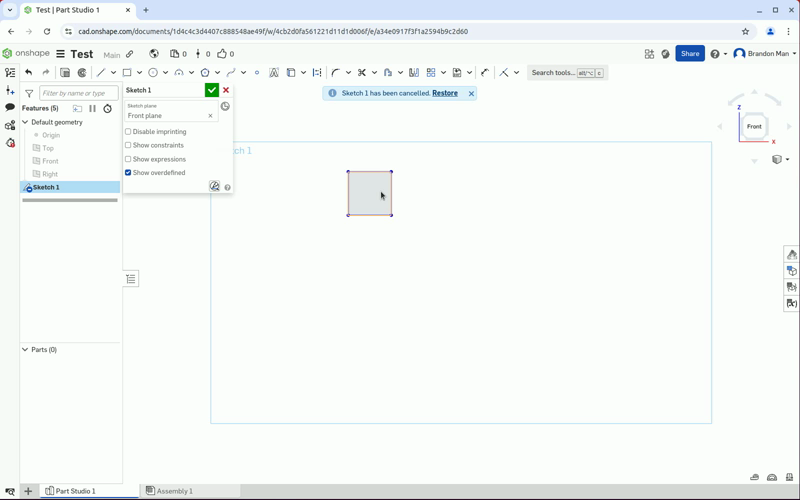
click(381, 191)
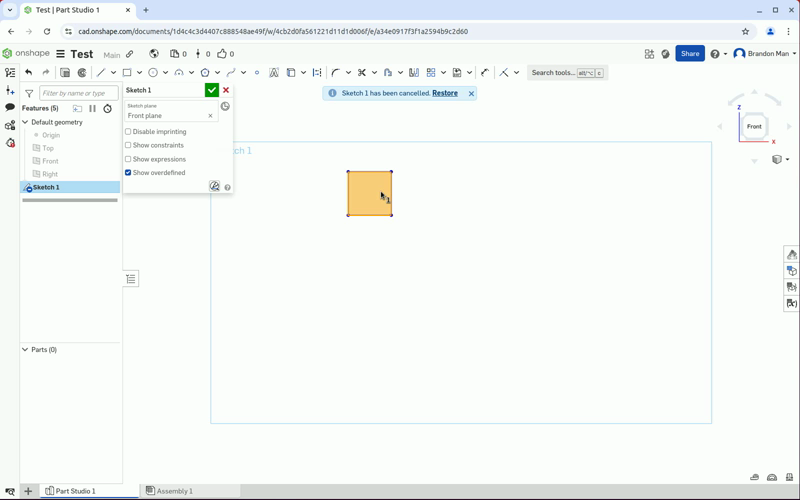
mouse_move(73, 352)
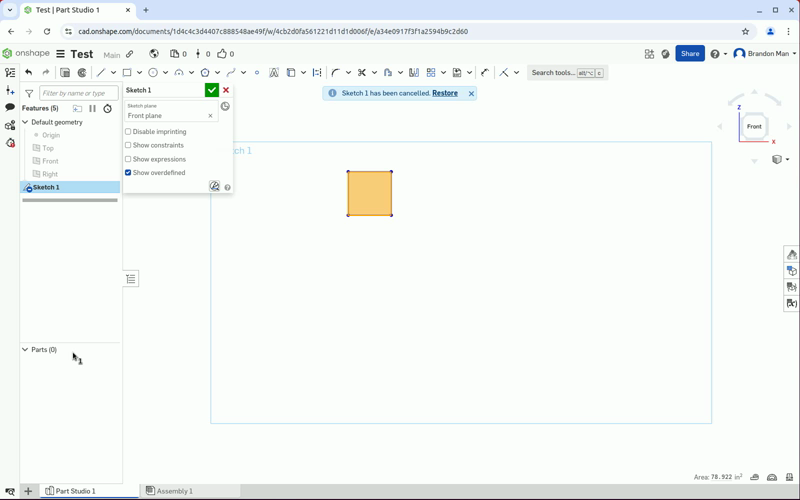
key(shift+y)
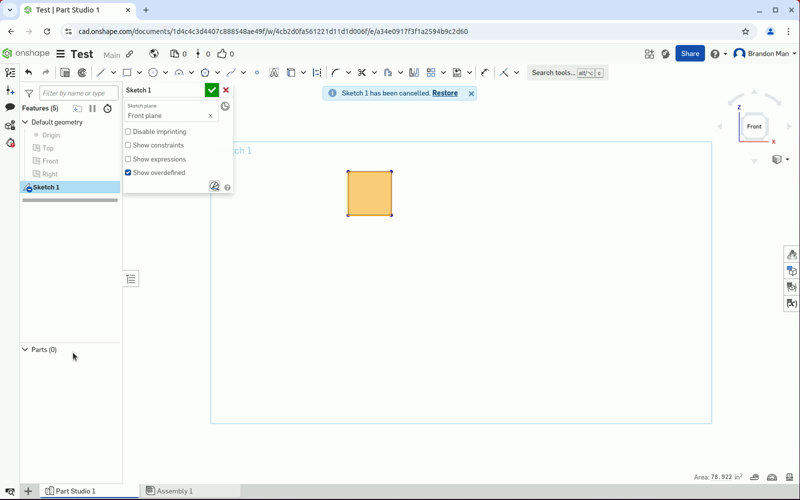
key(shift+e)
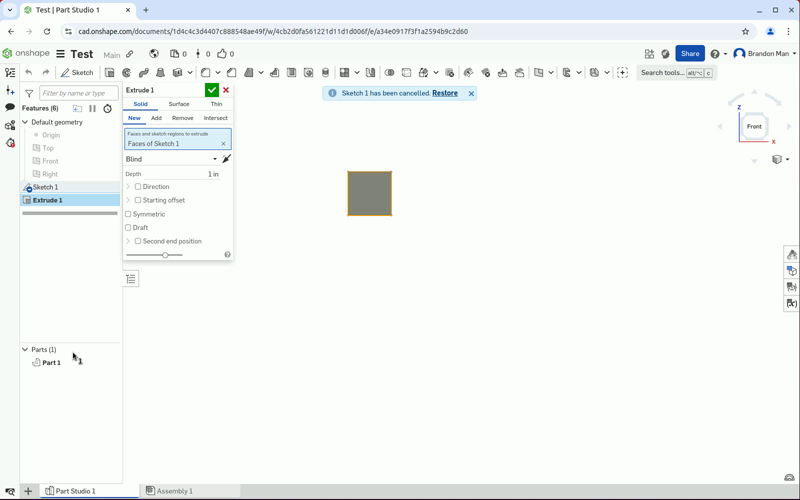
mouse_move(143, 106)
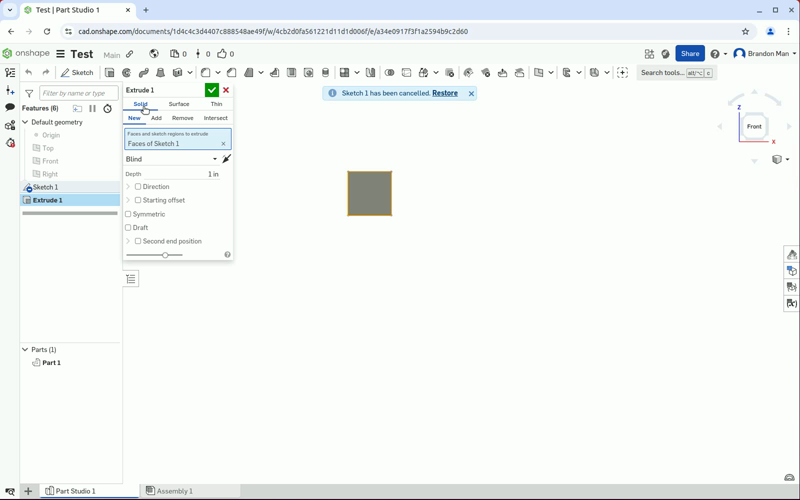
click(143, 106)
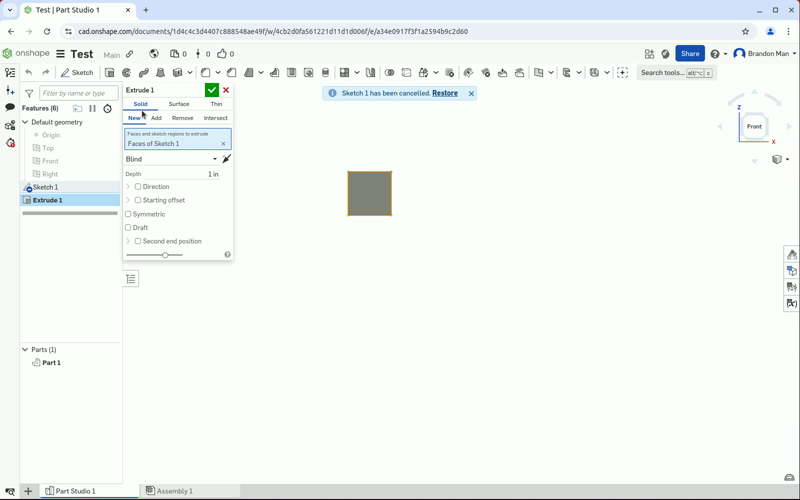
mouse_move(137, 120)
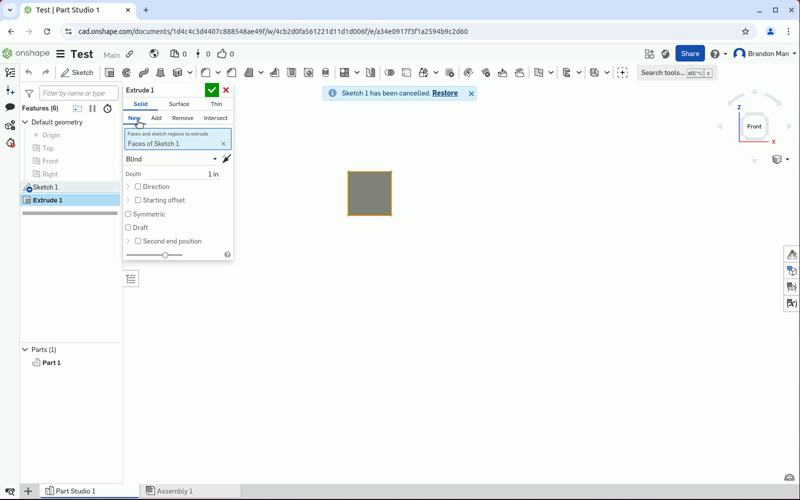
click(137, 120)
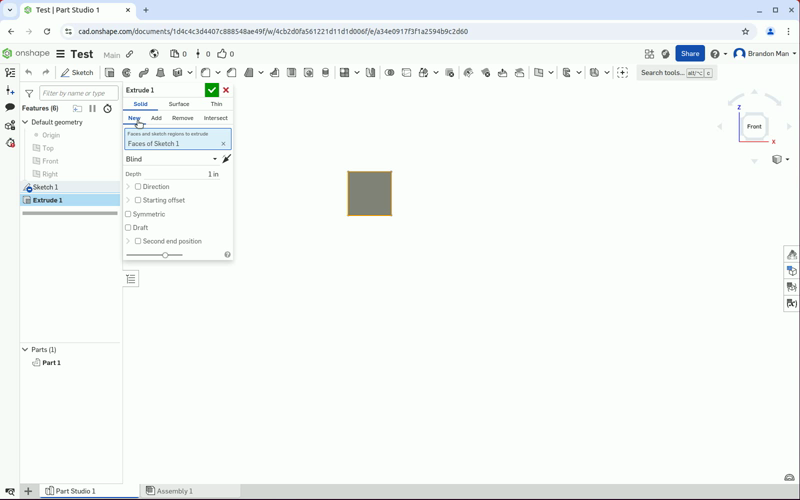
key(tab, 4)
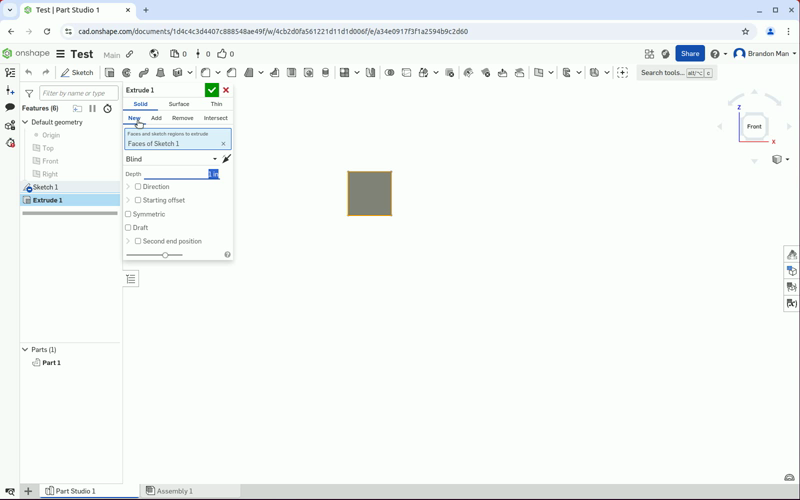
text(8.666)
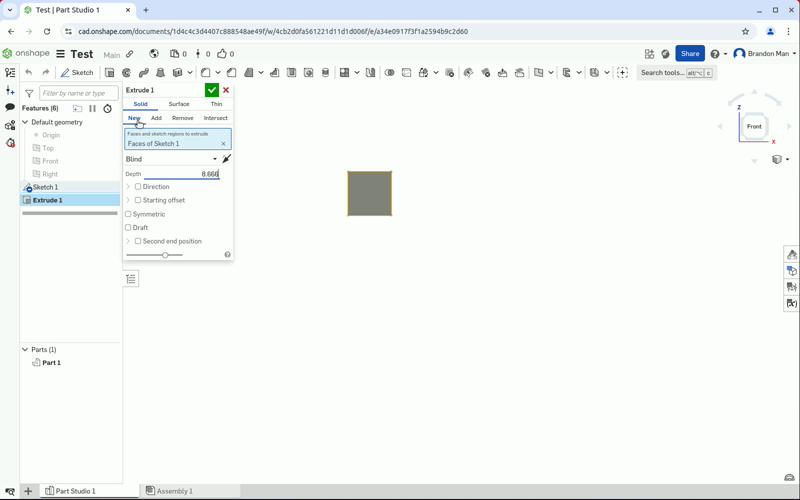
key(enter)
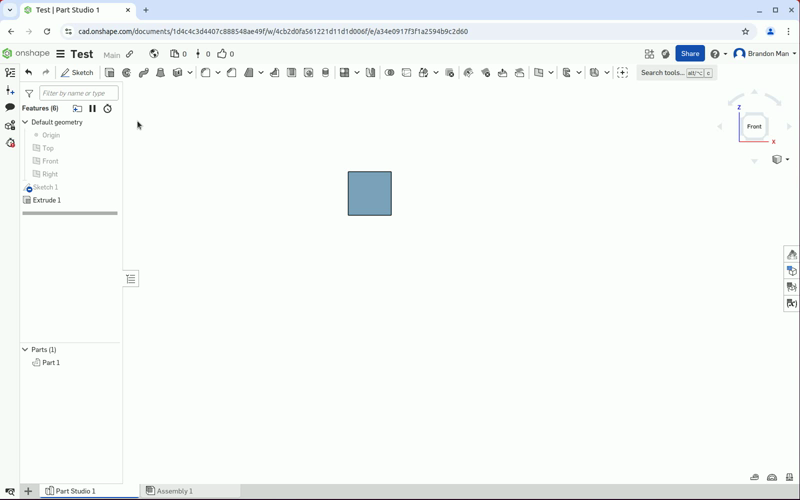
key(shift+h)
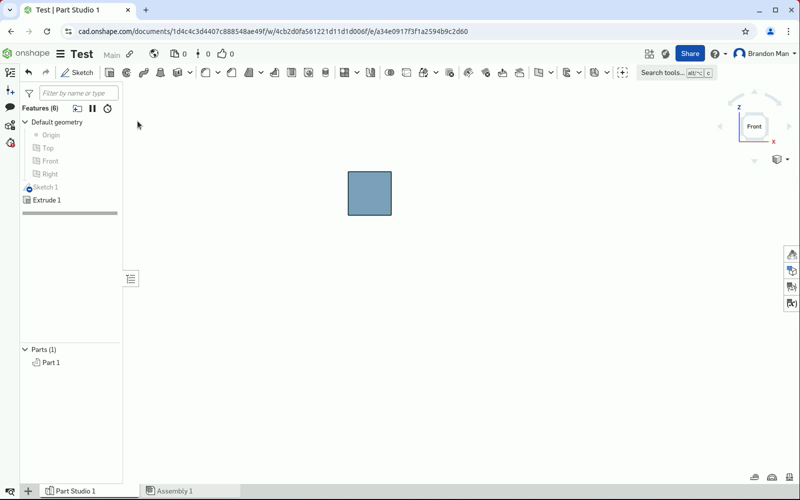
key(shift+h)
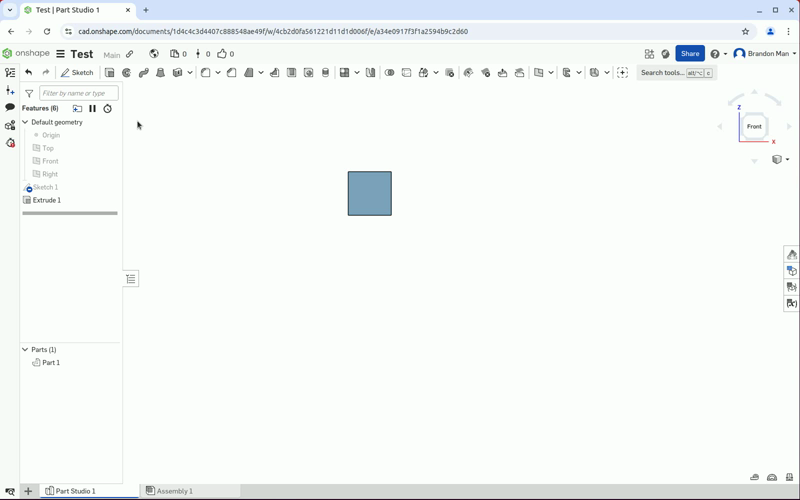
mouse_move(73, 189)
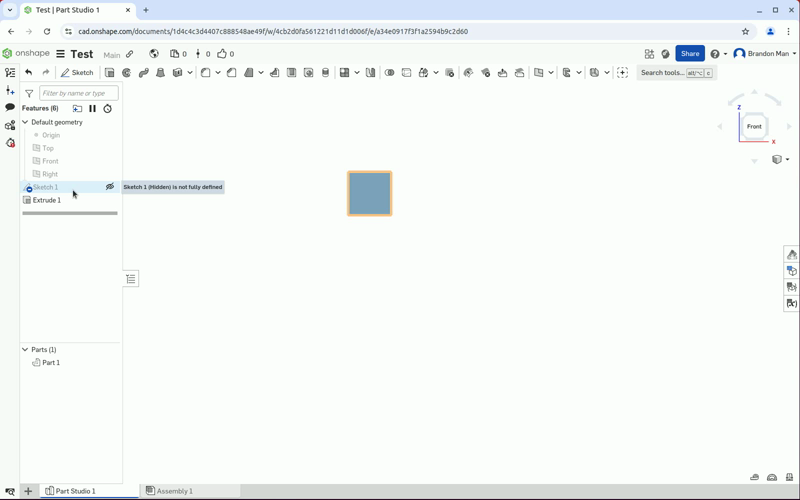
click(73, 189)
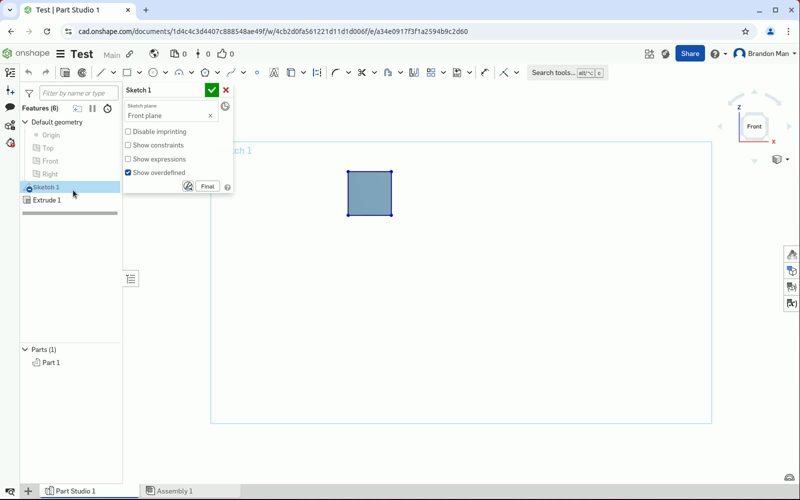
mouse_move(229, 92)
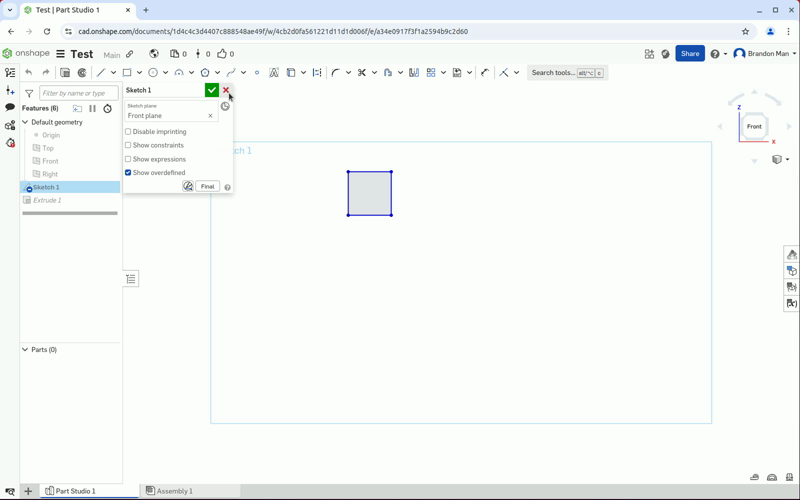
click(229, 92)
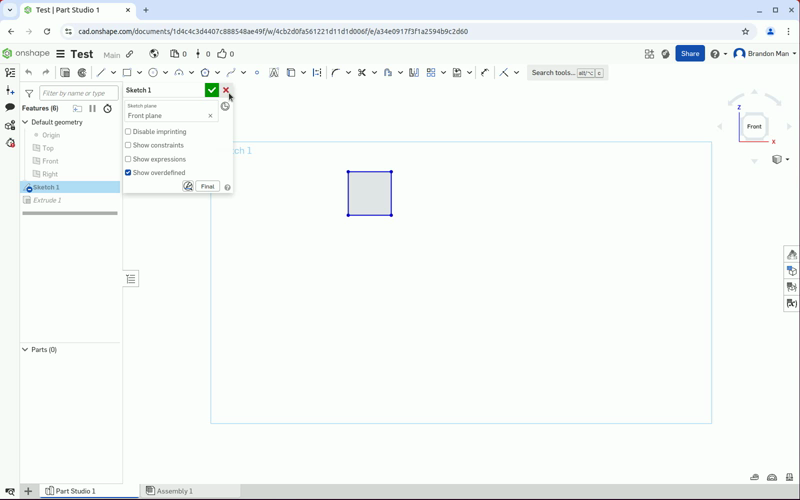
key(shift+s)
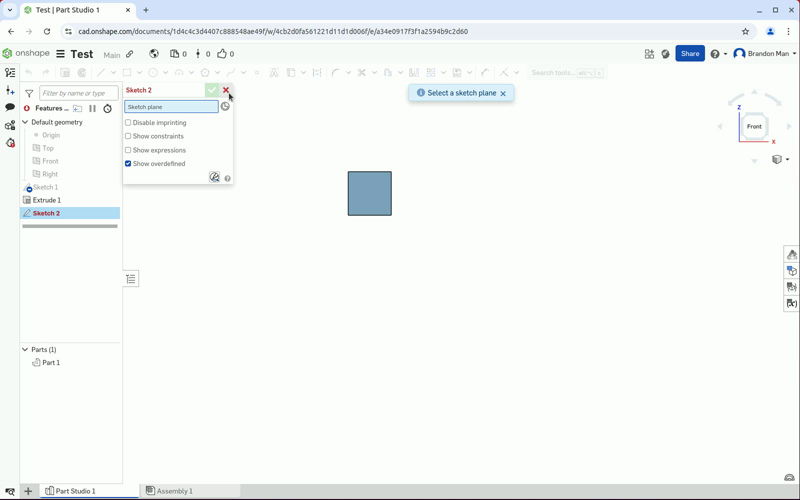
mouse_move(73, 163)
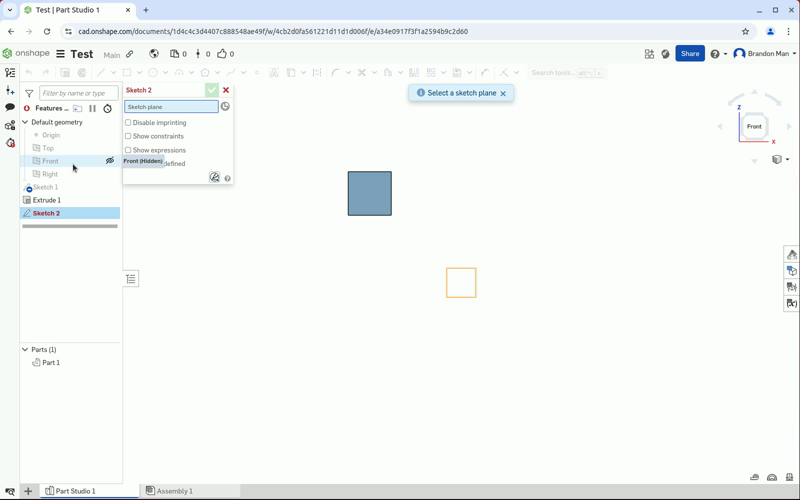
click(73, 163)
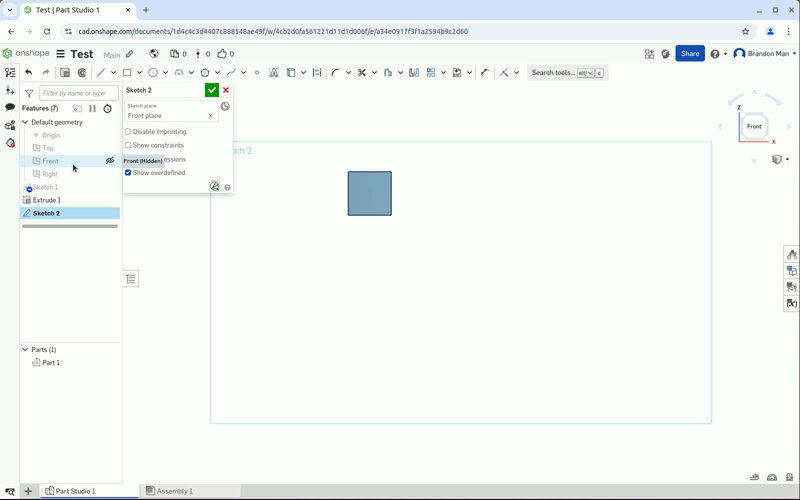
mouse_move(73, 352)
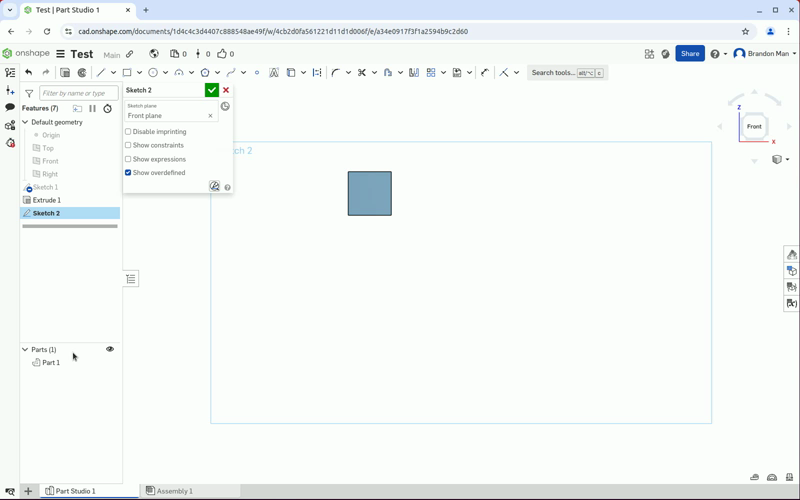
key(y)
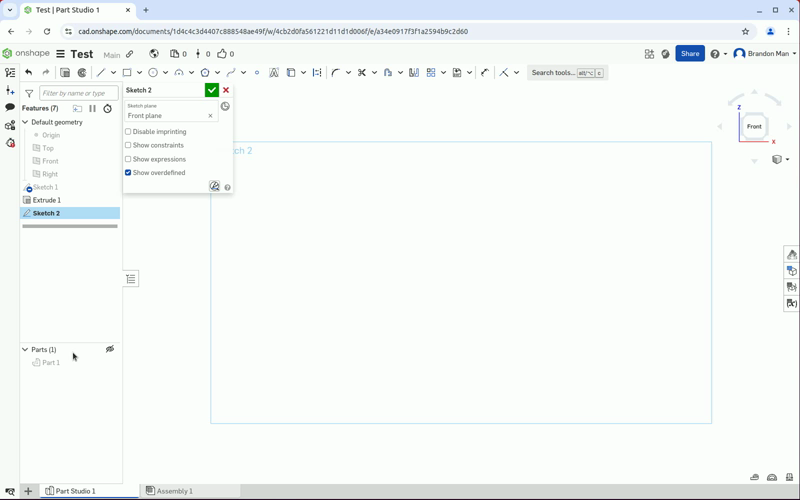
key(l)
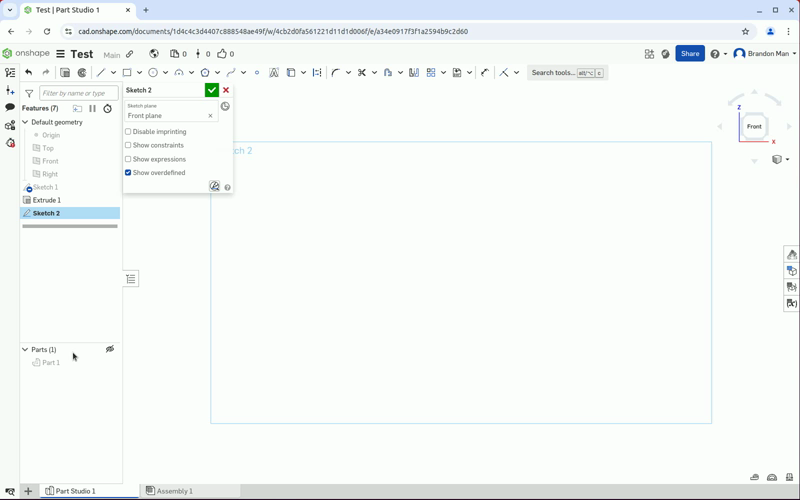
key_down(shift)
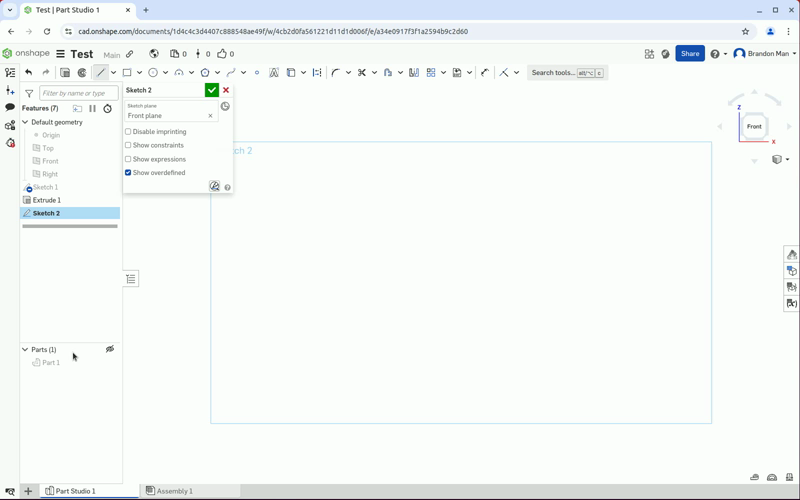
mouse_move(473, 213)
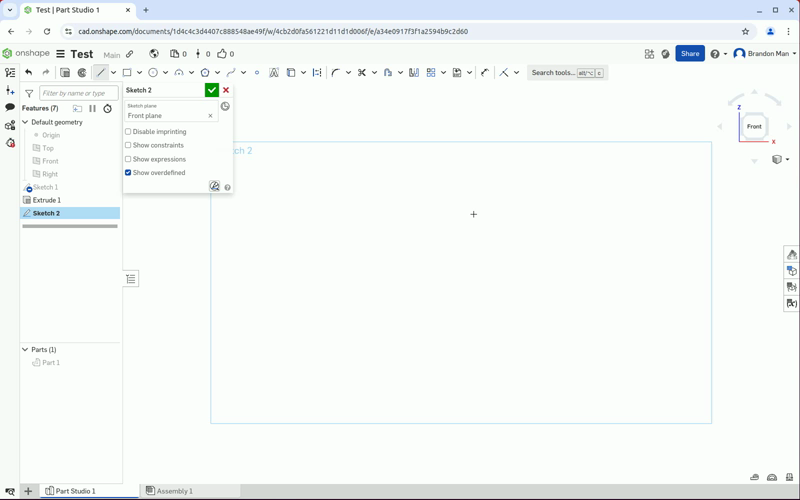
click(473, 213)
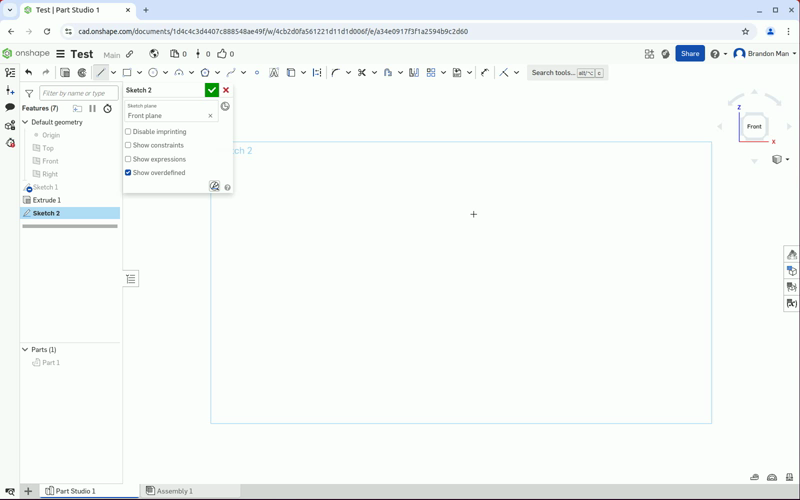
key_up(shift)
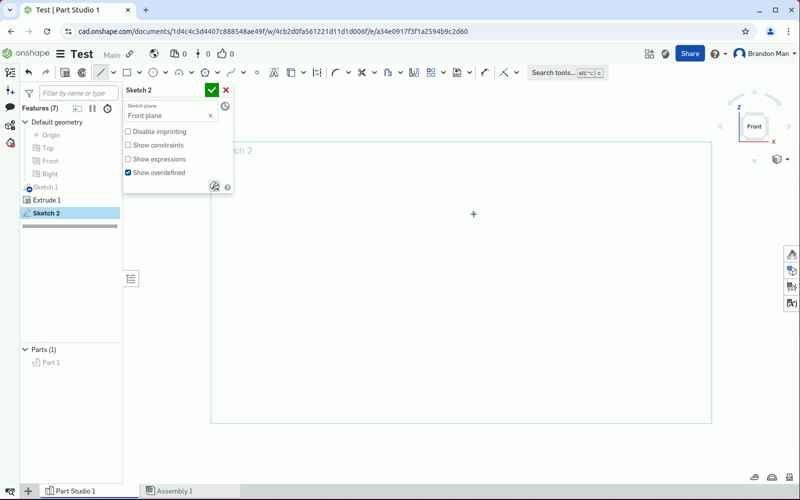
key_down(shift)
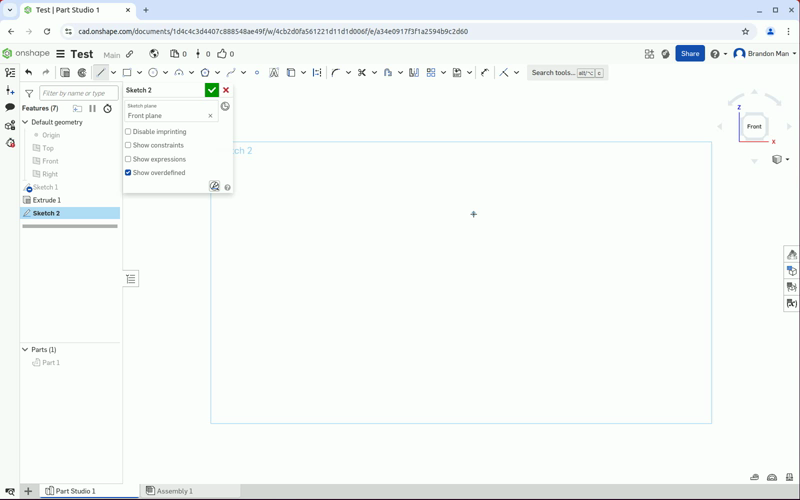
mouse_move(503, 213)
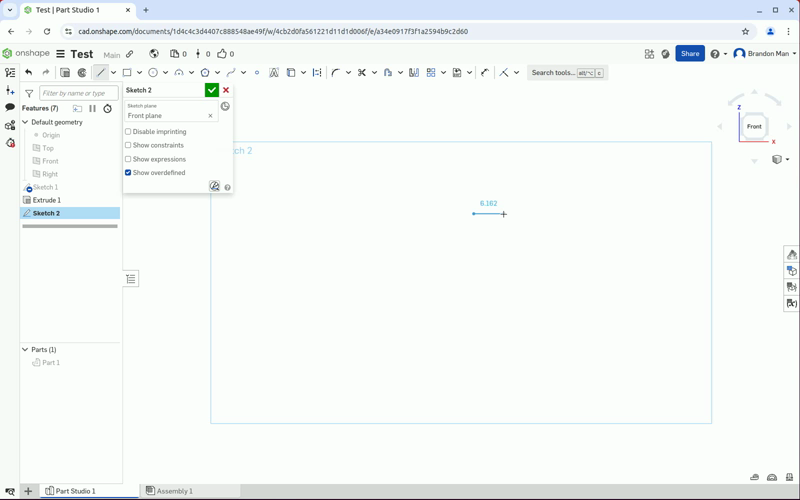
mouse_move(516, 213)
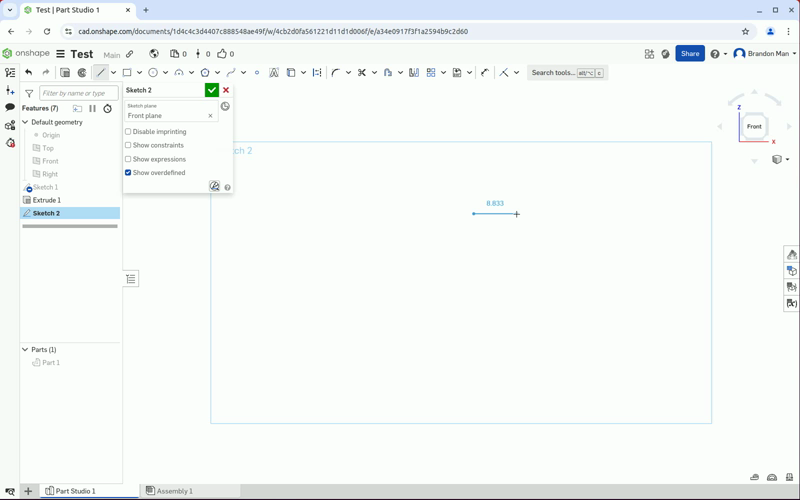
click(516, 213)
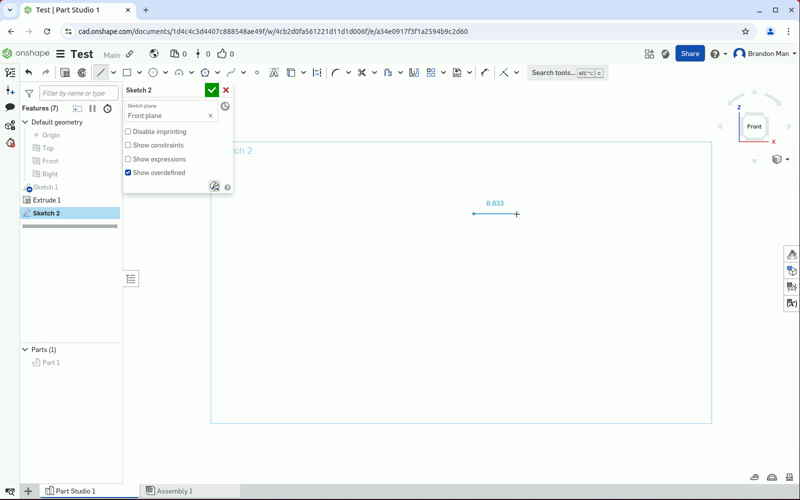
key_up(shift)
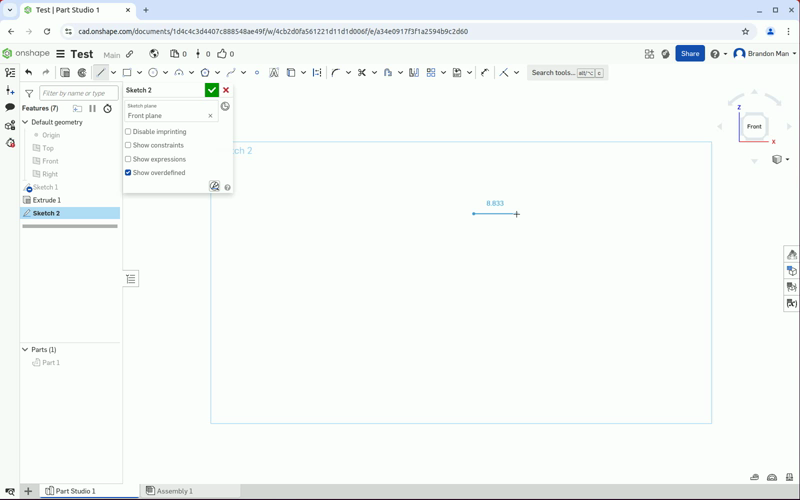
key_down(shift)
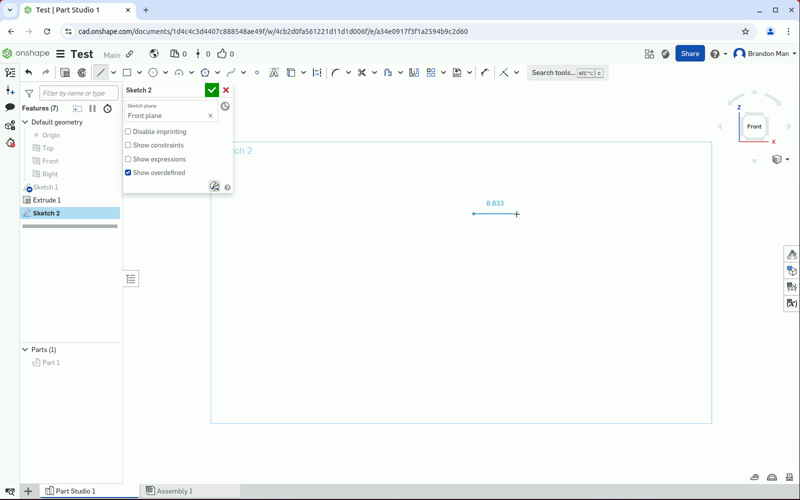
mouse_move(546, 213)
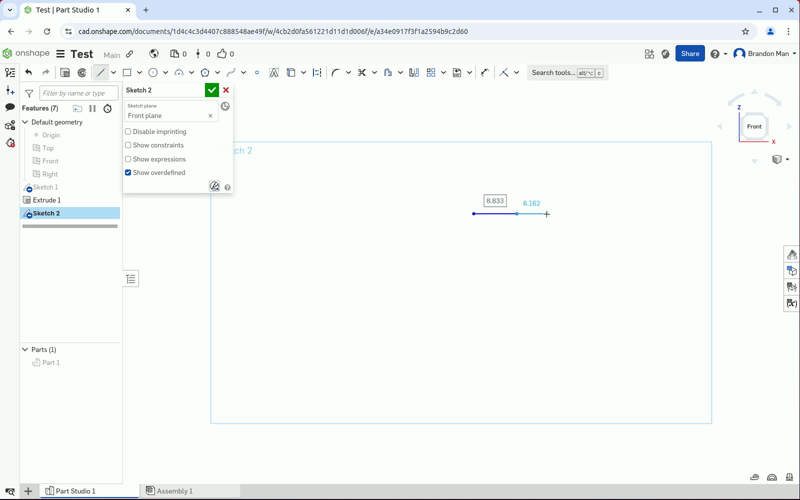
mouse_move(516, 170)
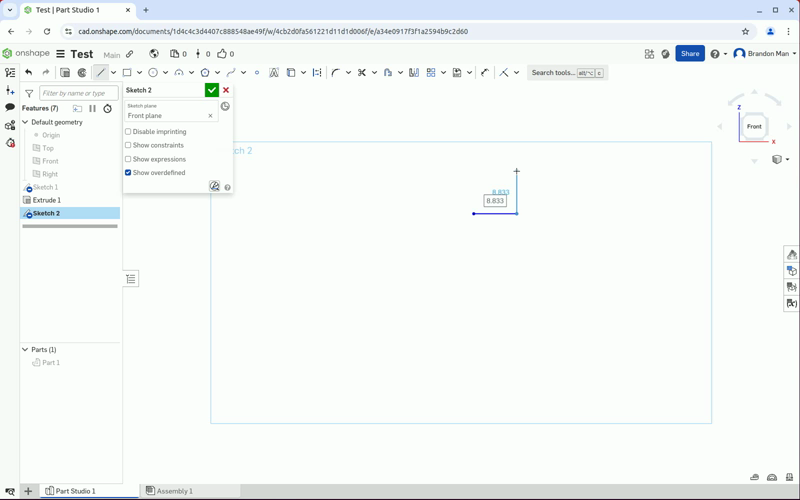
click(516, 170)
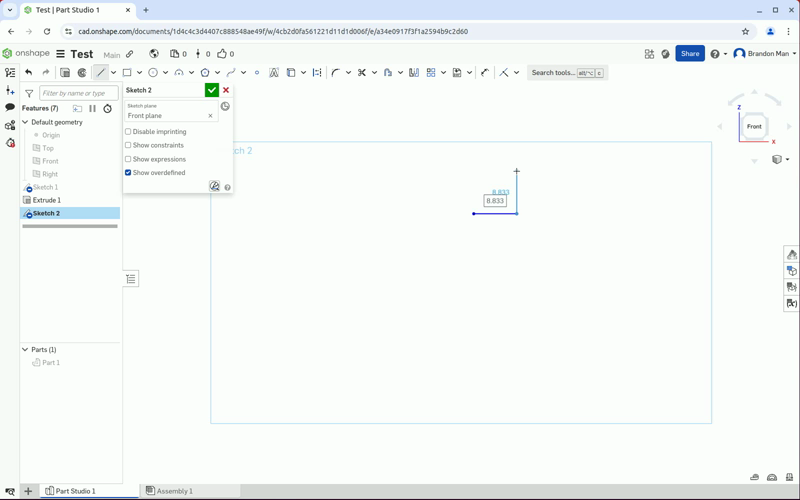
key_up(shift)
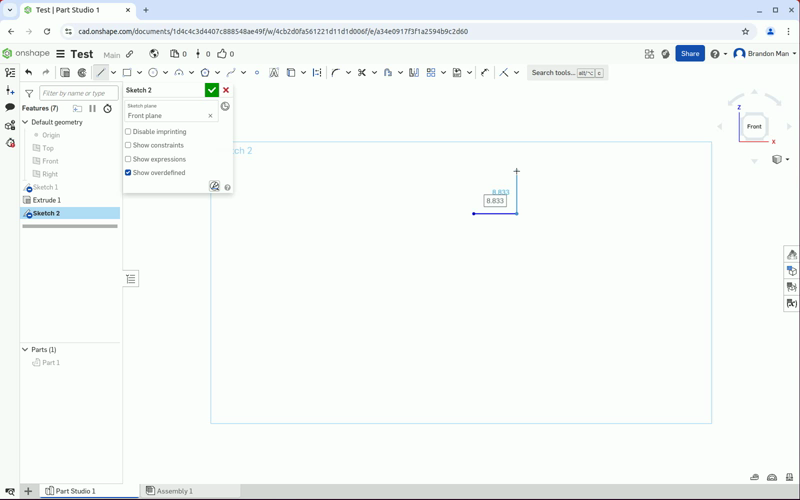
key_down(shift)
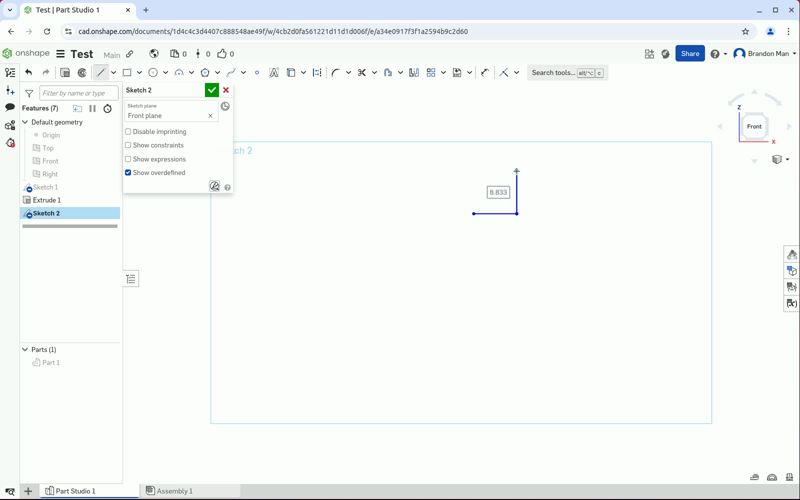
mouse_move(546, 170)
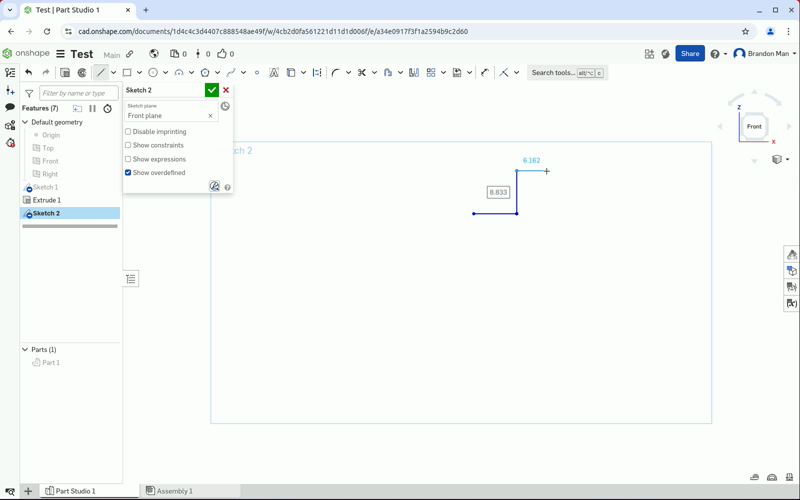
mouse_move(473, 170)
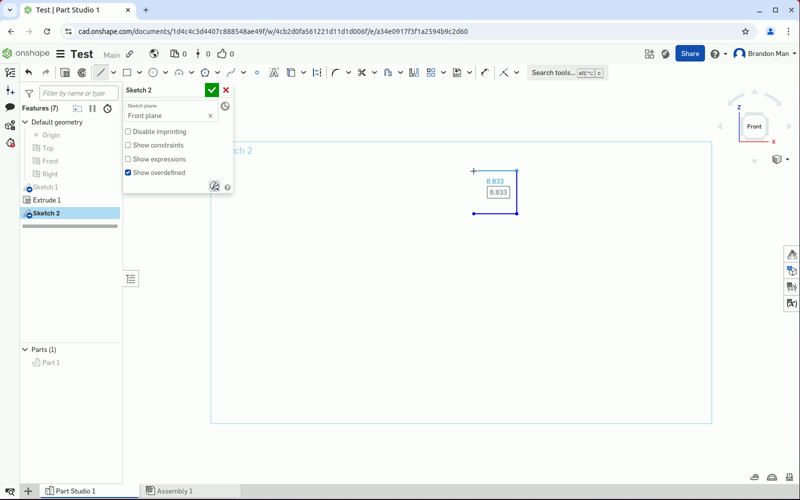
click(473, 170)
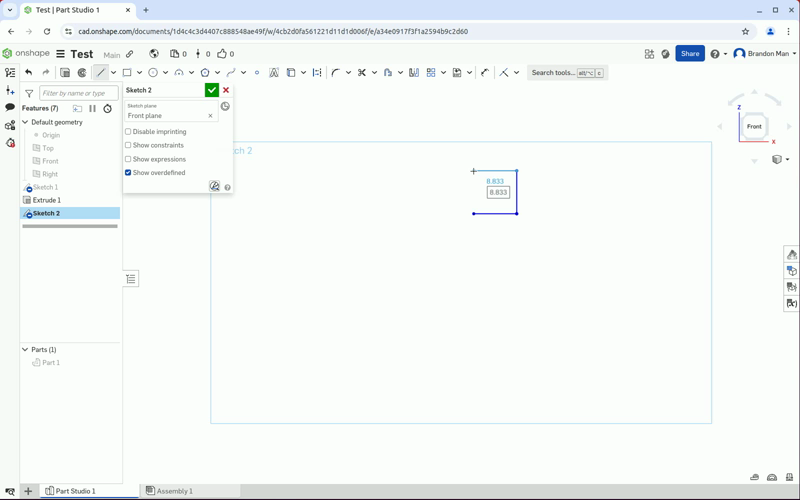
key_up(shift)
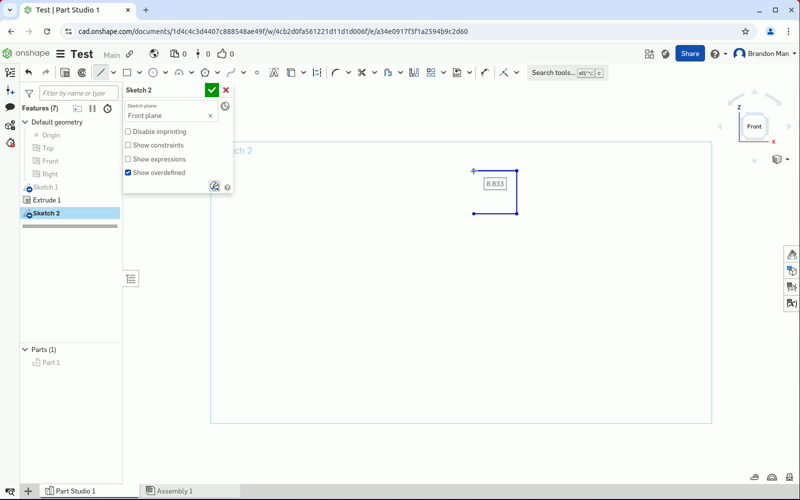
mouse_move(503, 170)
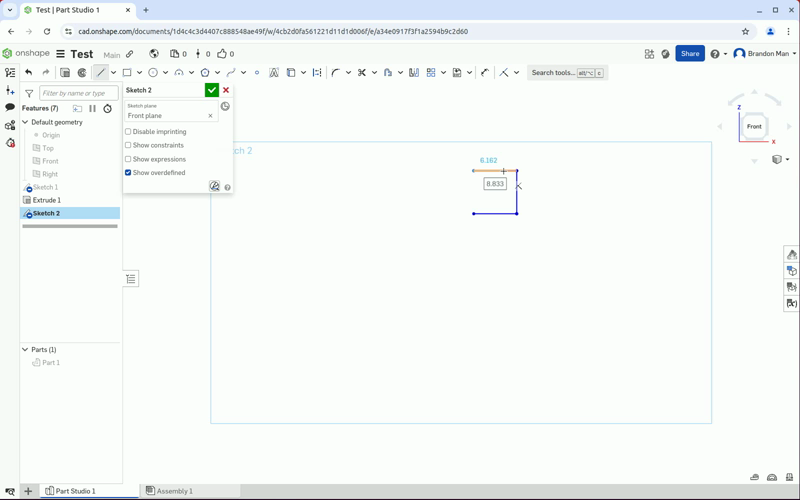
key_down(shift)
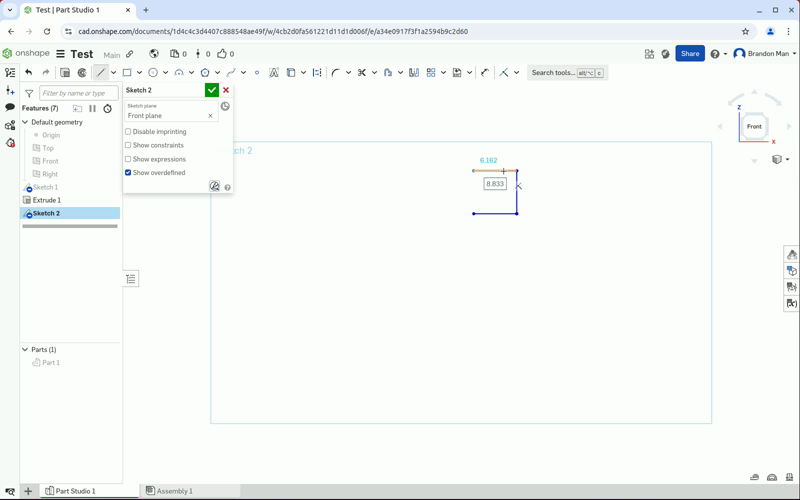
mouse_move(473, 213)
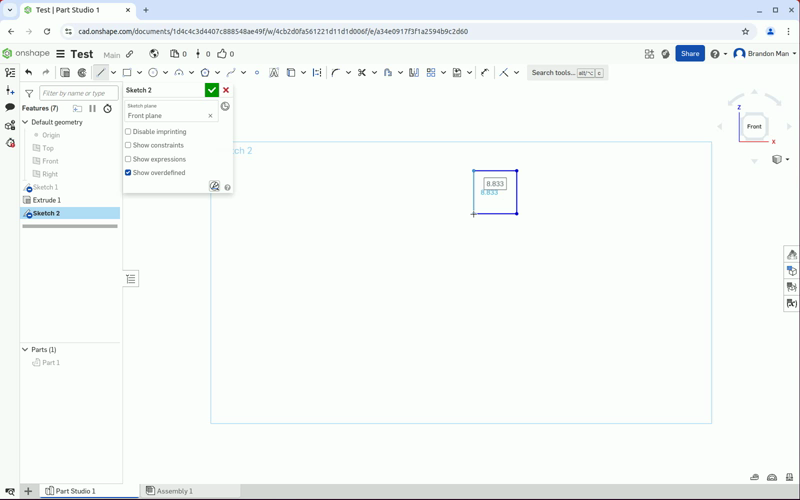
key_up(shift)
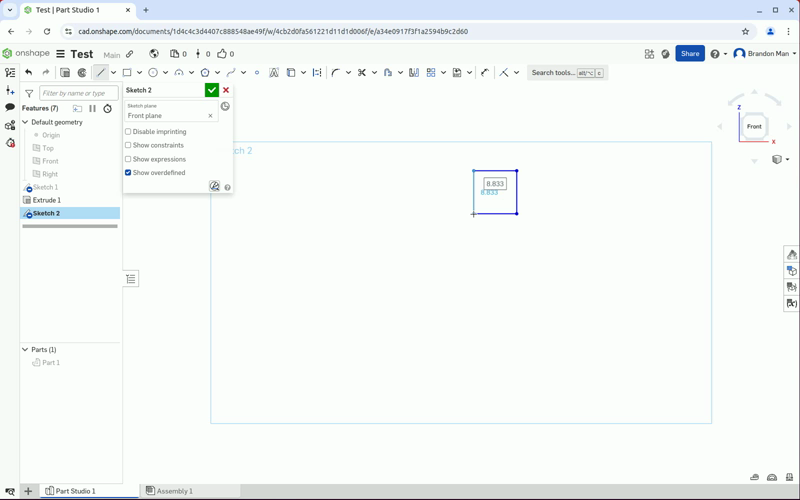
click(473, 213)
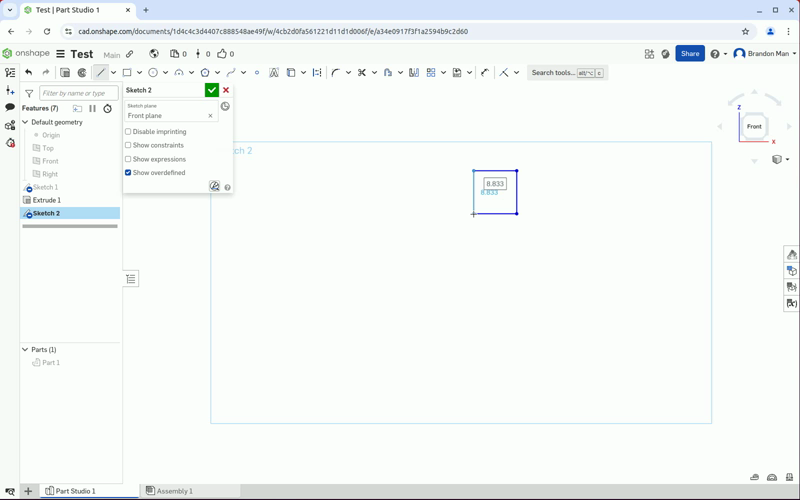
key(esc)
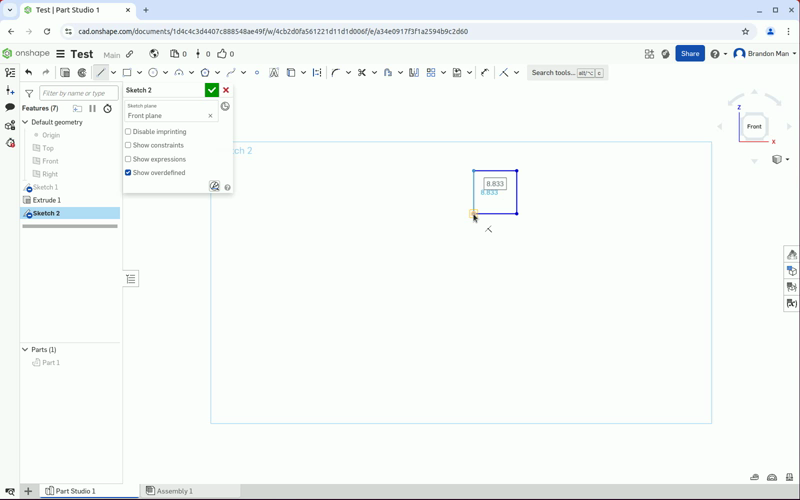
mouse_move(510, 183)
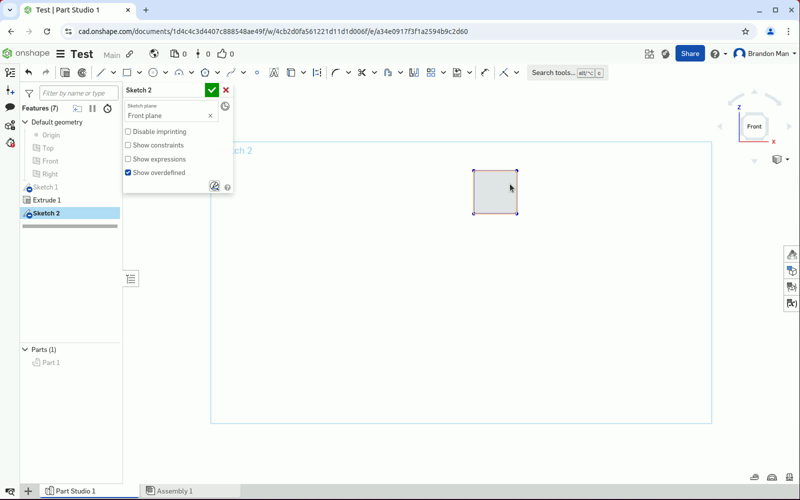
click(510, 183)
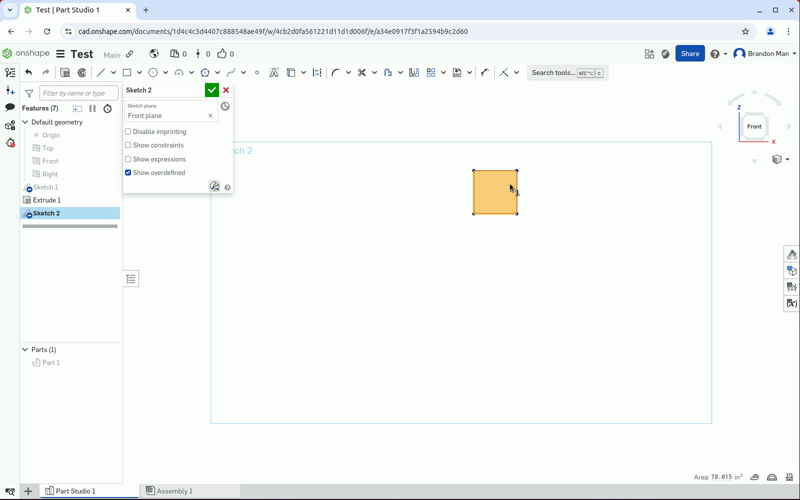
mouse_move(73, 352)
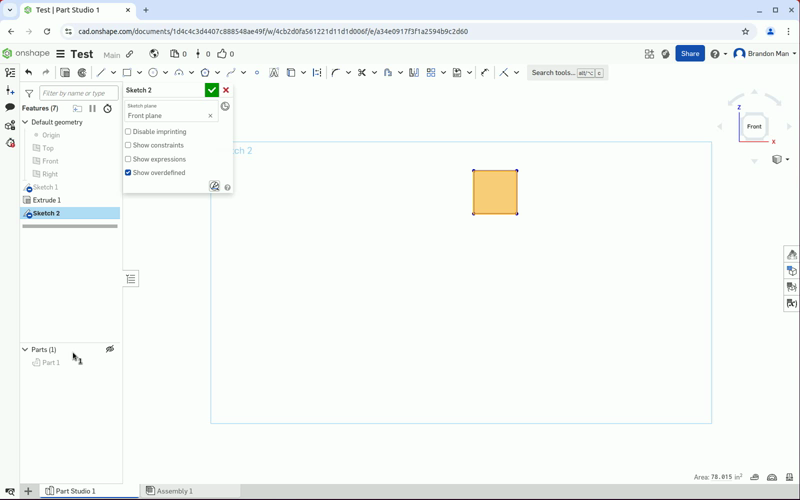
key(shift+y)
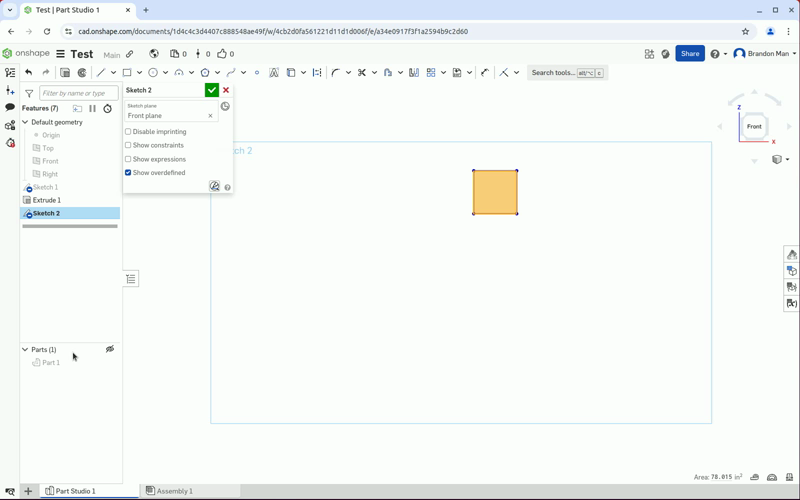
key(shift+e)
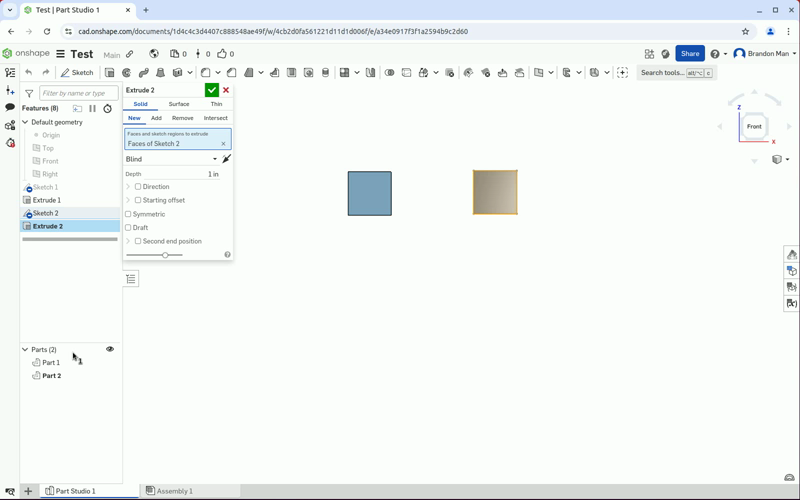
mouse_move(143, 106)
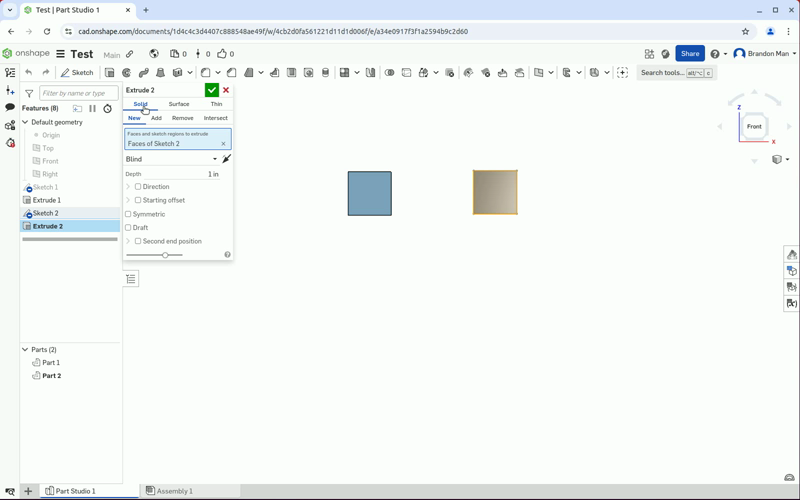
click(143, 106)
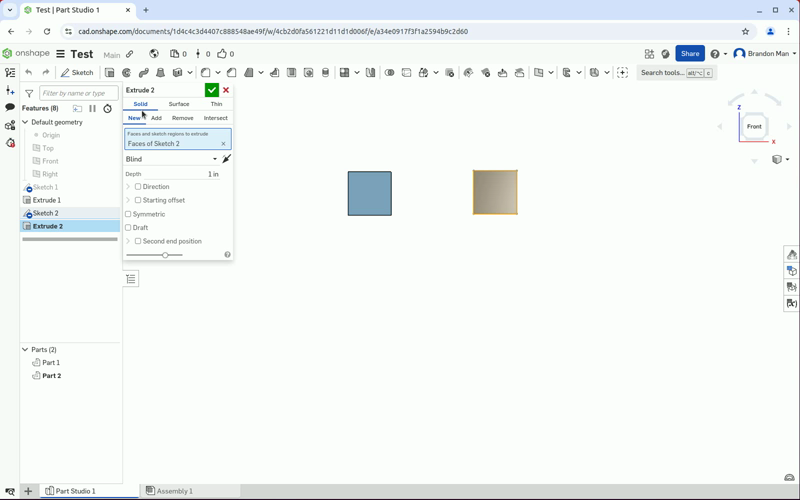
mouse_move(137, 120)
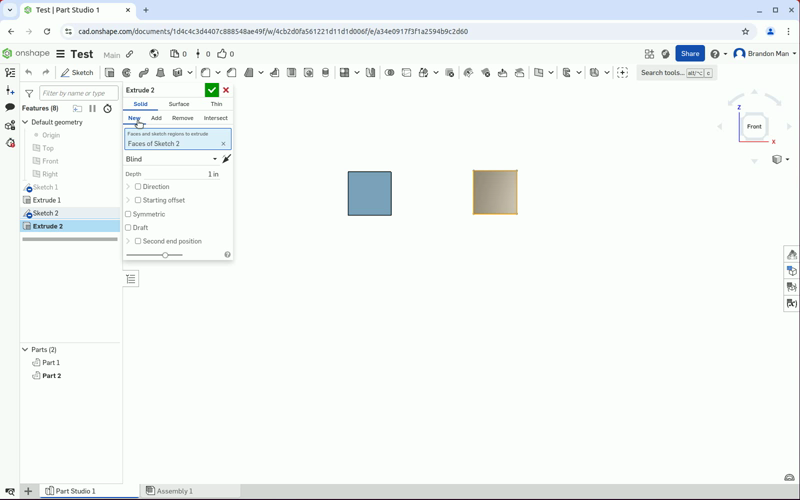
click(137, 120)
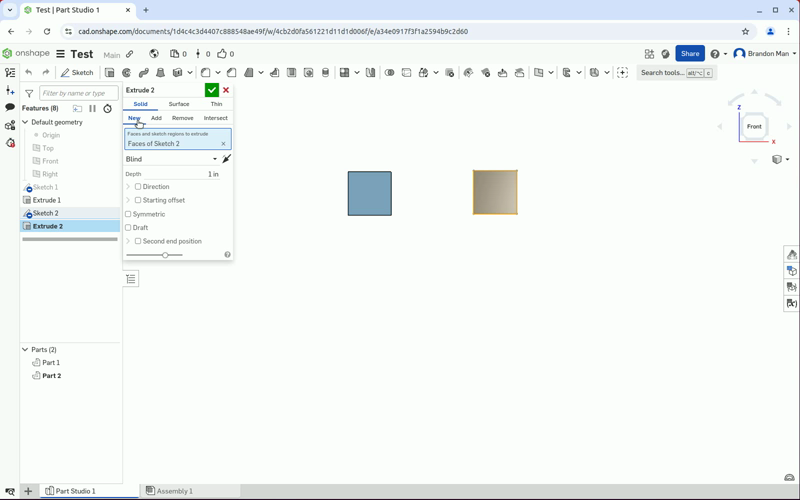
key(tab, 4)
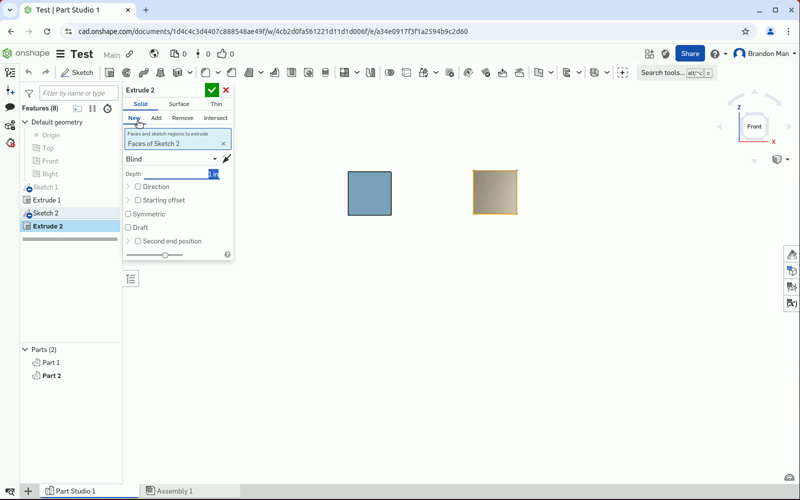
text(8.666)
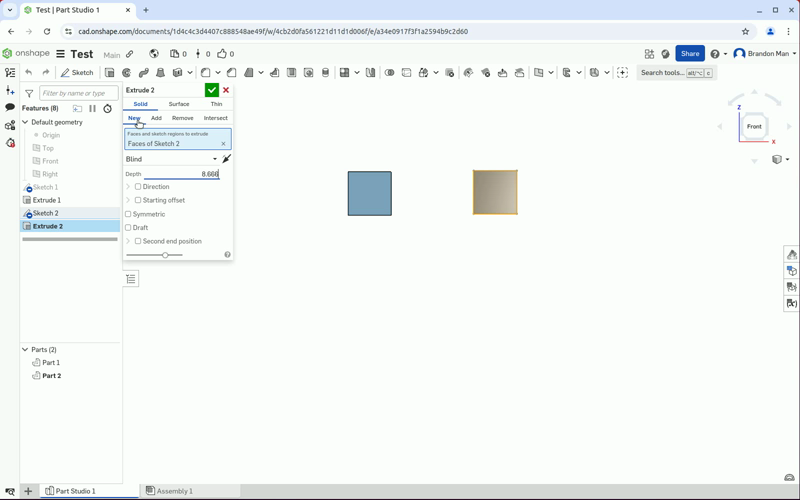
key(enter)
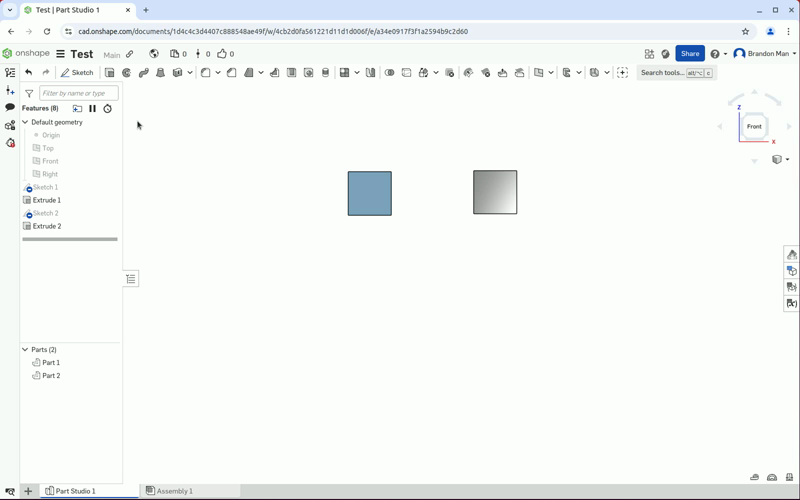
key(shift+h)
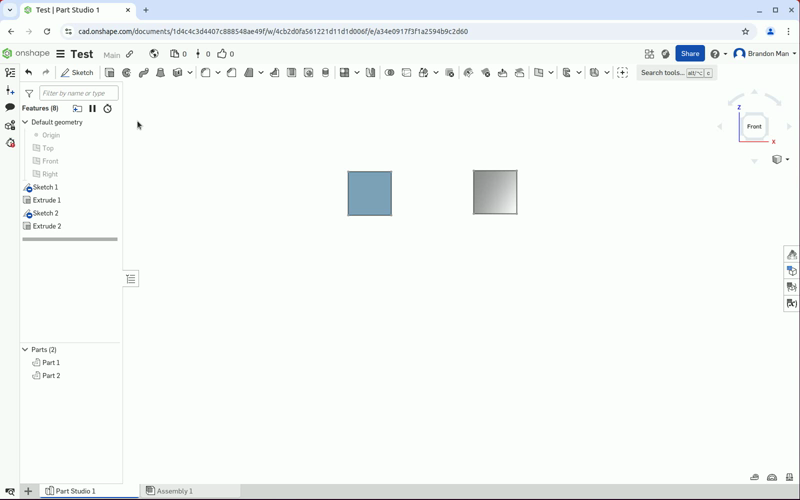
key(shift+h)
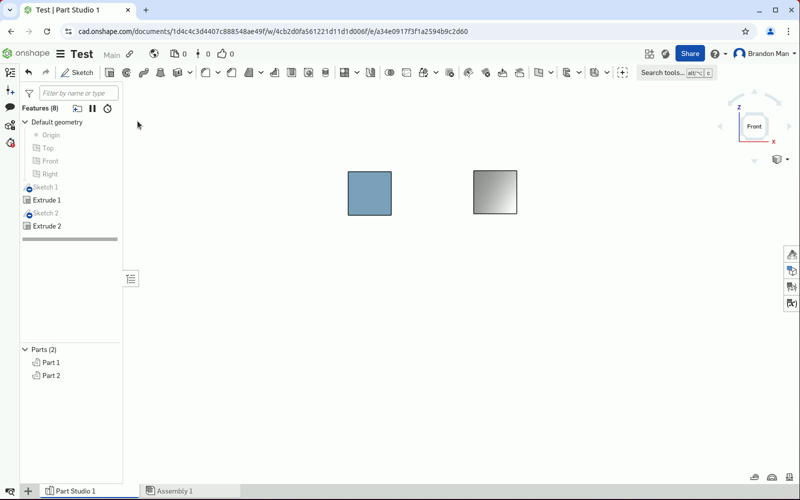
mouse_move(73, 189)
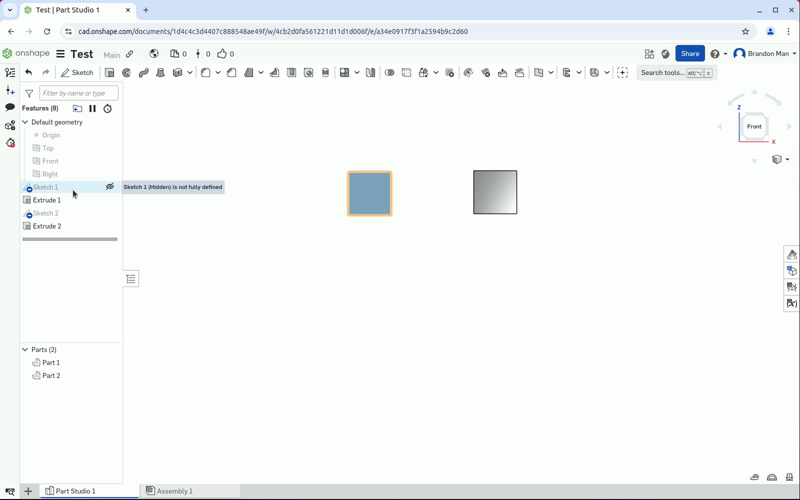
click(73, 189)
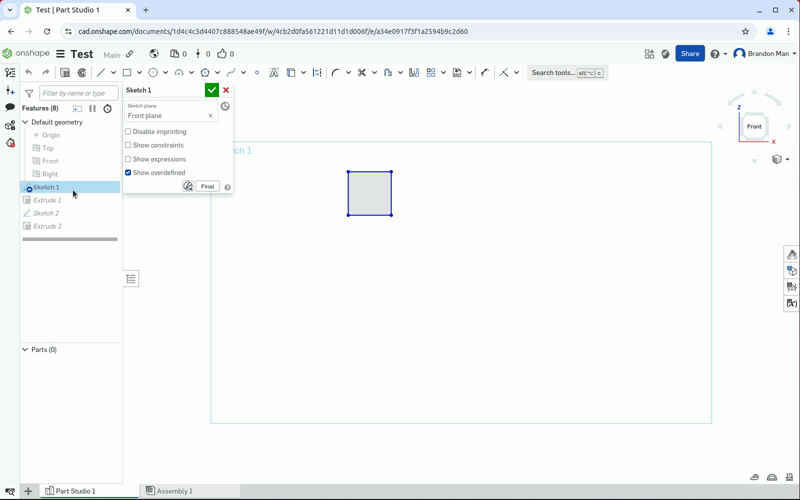
mouse_move(229, 92)
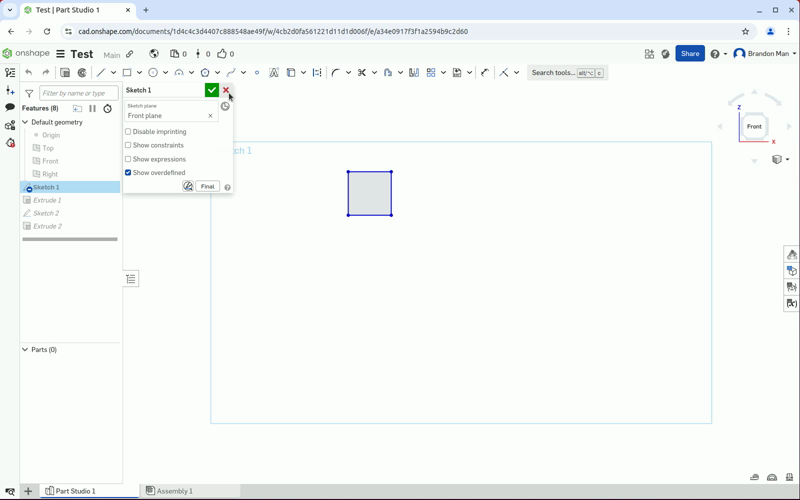
click(229, 92)
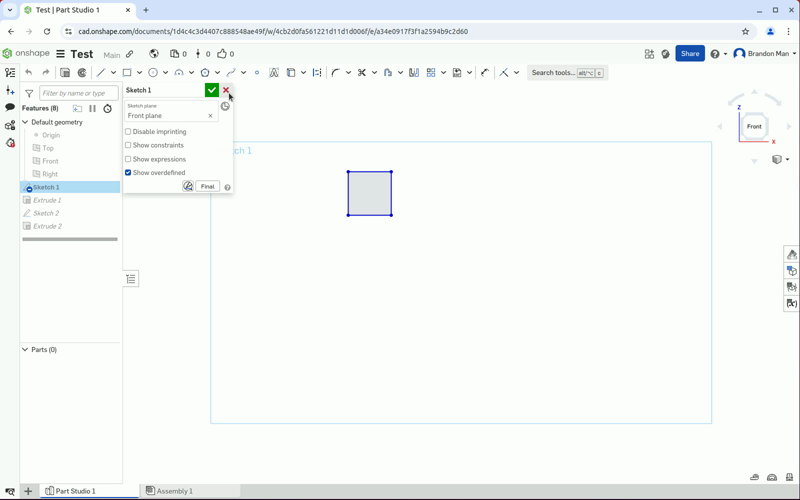
key(shift+s)
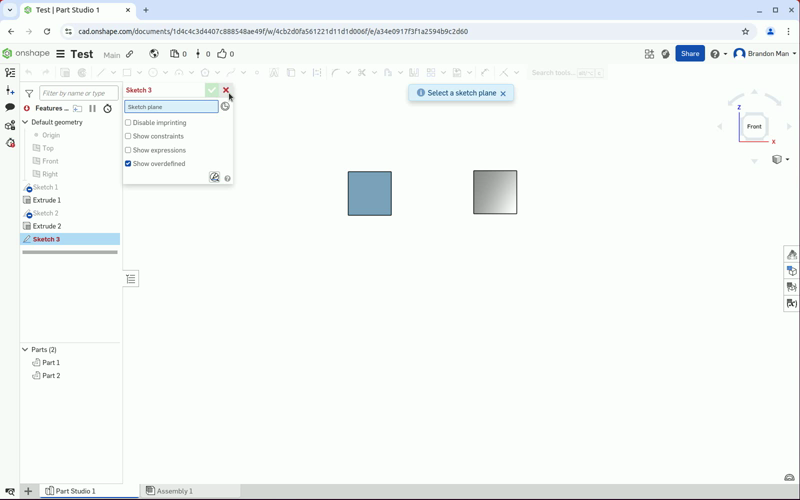
mouse_move(73, 163)
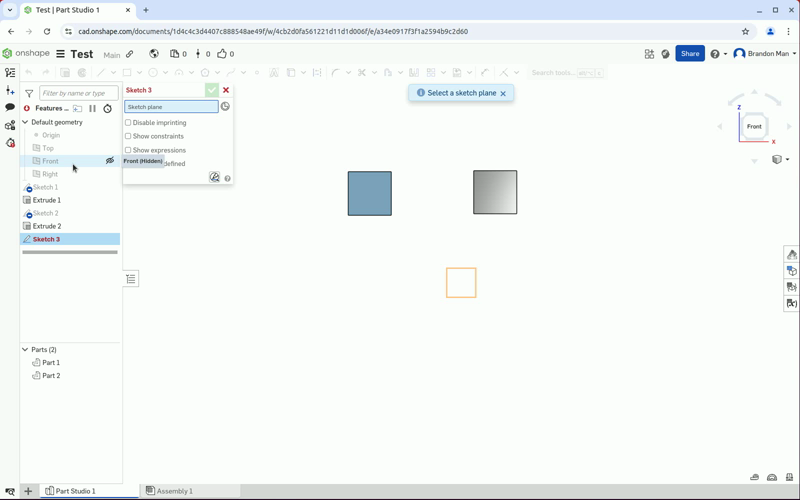
click(73, 163)
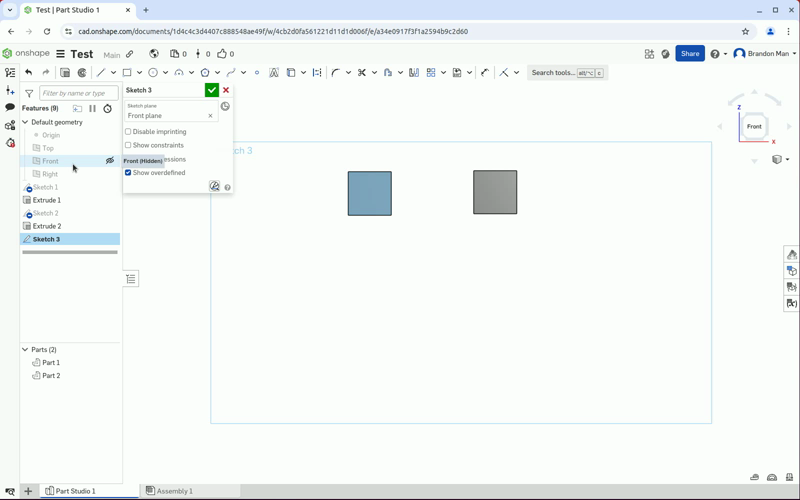
mouse_move(73, 352)
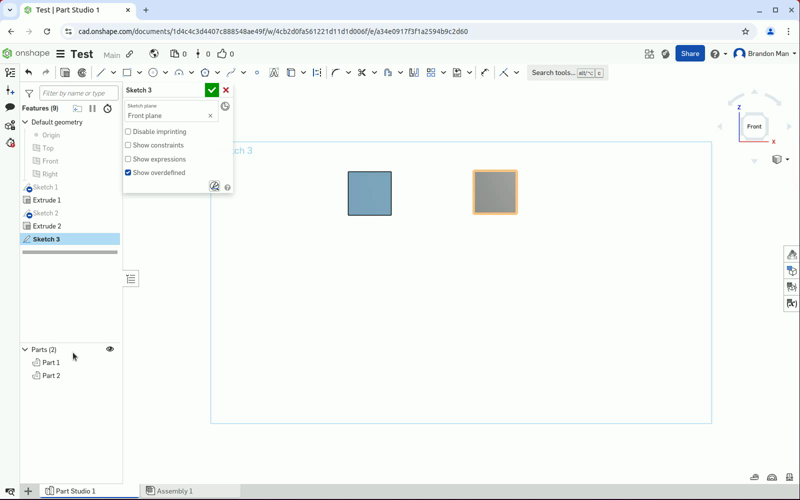
key(y)
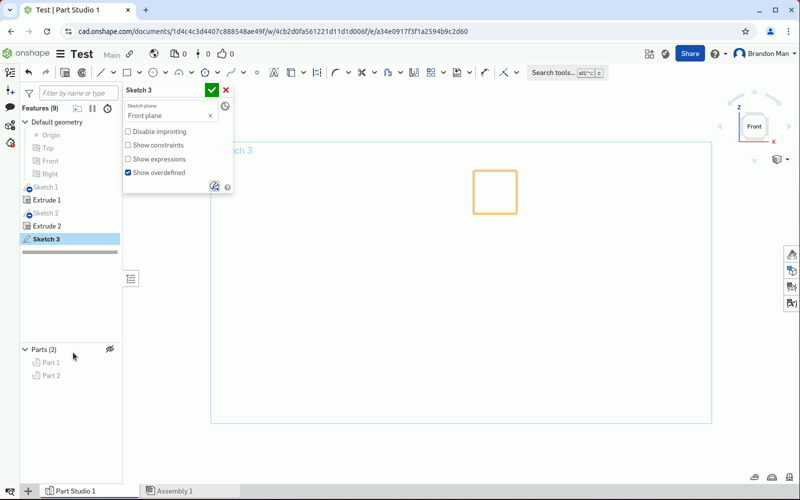
key(l)
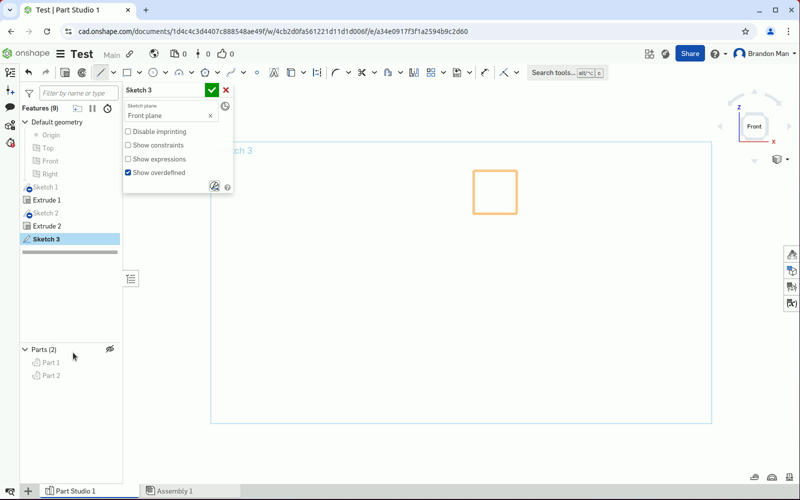
key_down(shift)
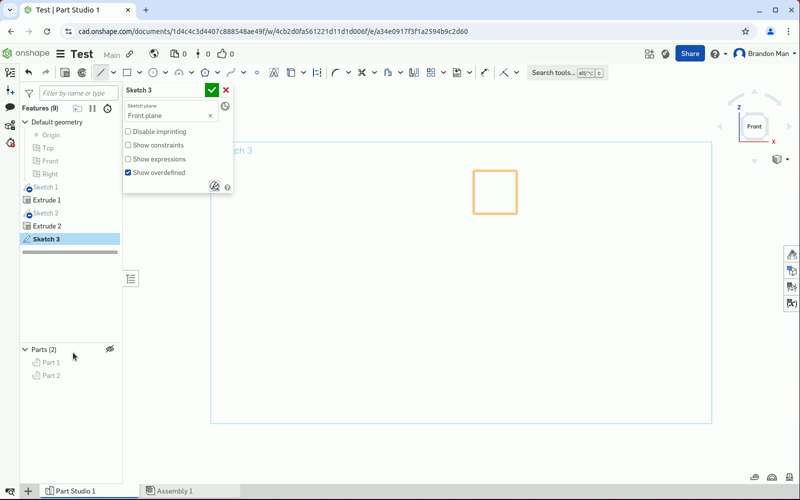
mouse_move(510, 282)
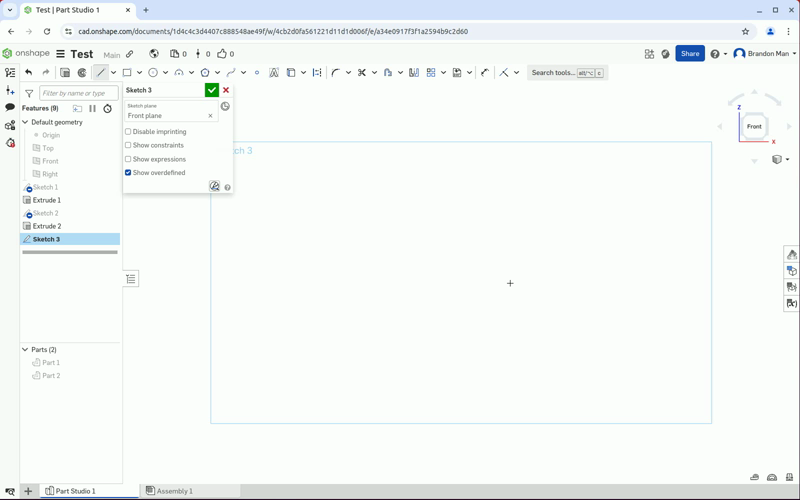
click(510, 282)
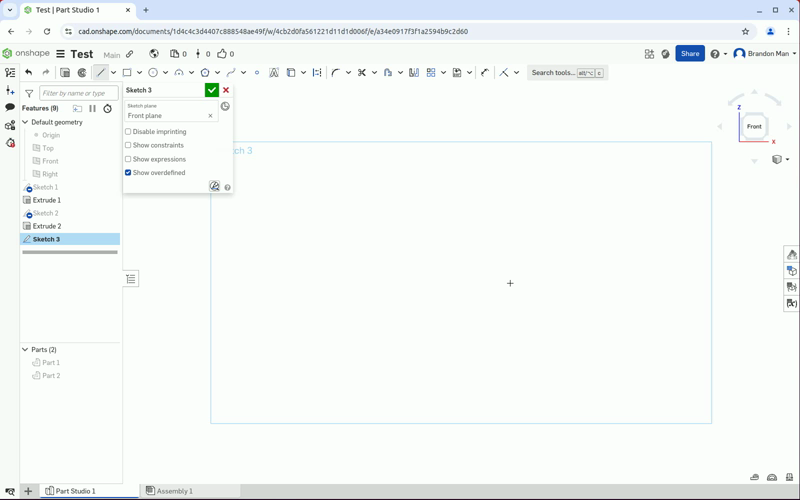
key_up(shift)
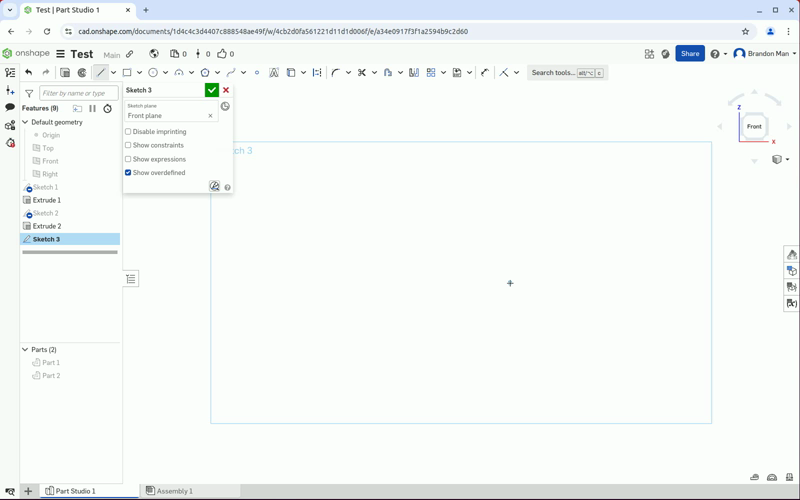
key_down(shift)
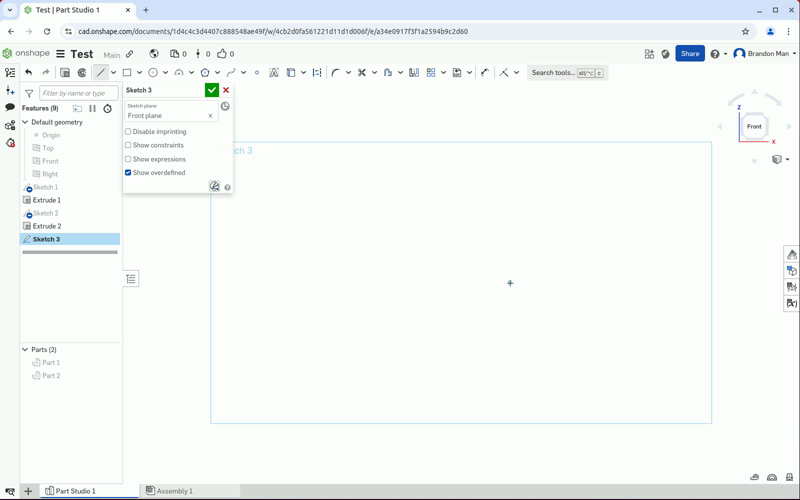
mouse_move(540, 282)
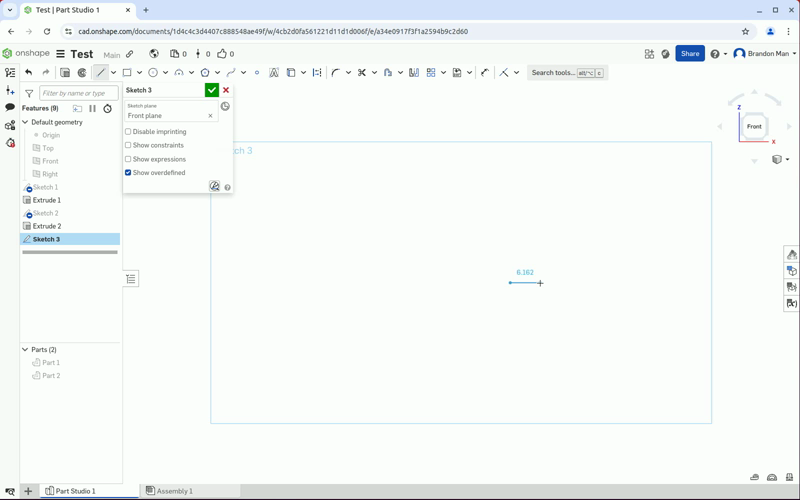
mouse_move(552, 282)
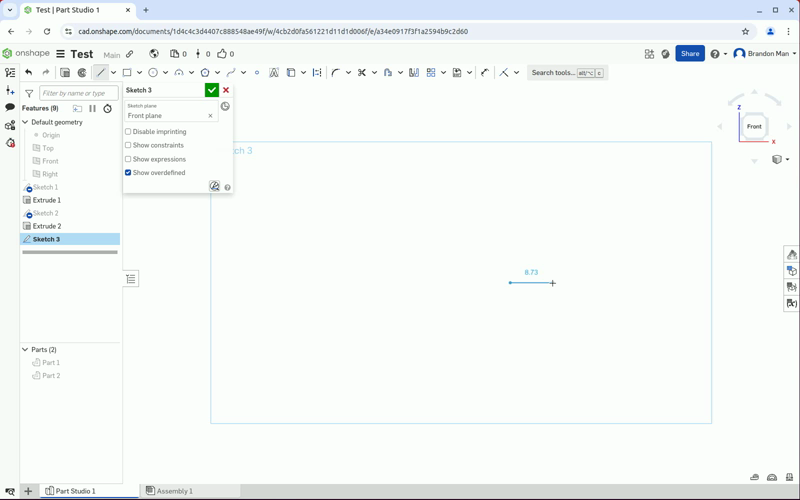
click(552, 282)
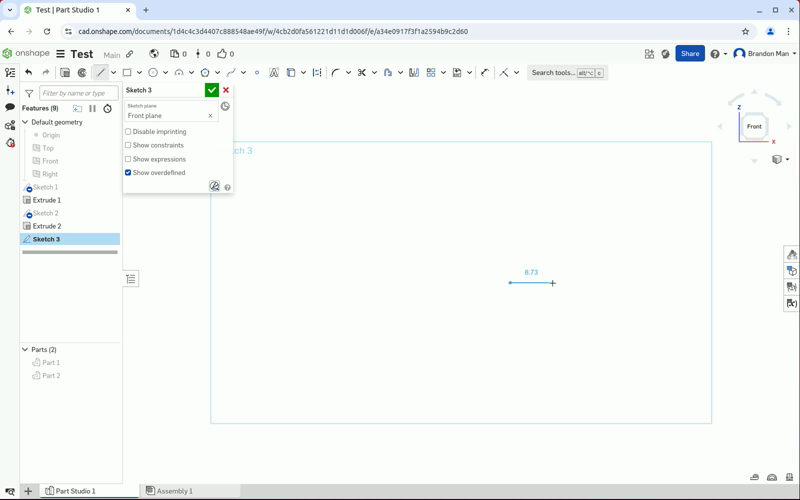
key_up(shift)
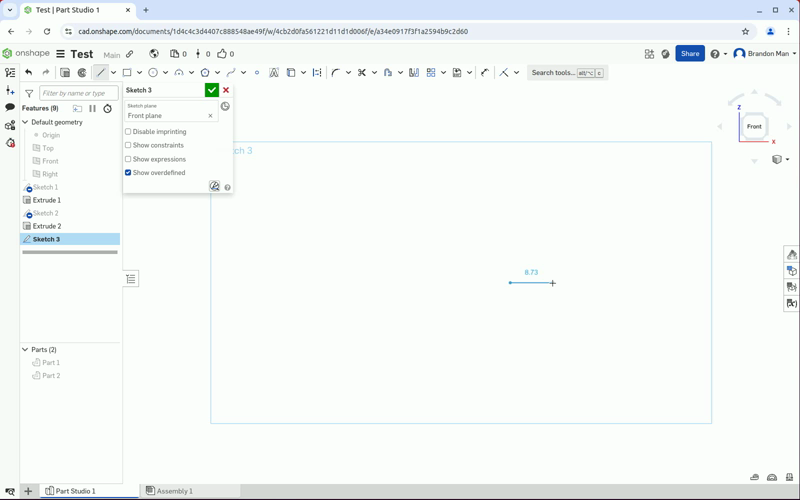
key_down(shift)
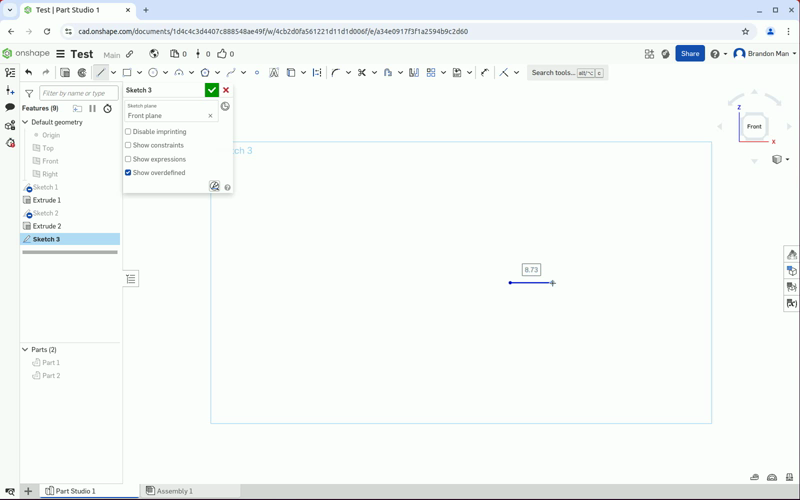
mouse_move(582, 282)
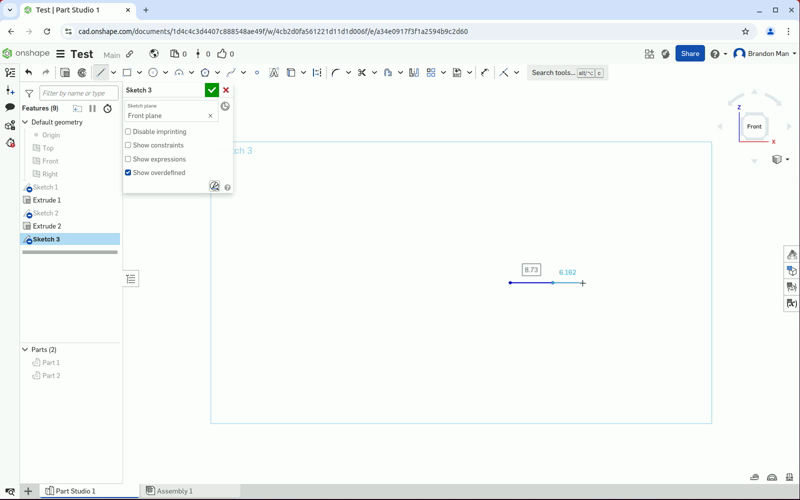
mouse_move(552, 240)
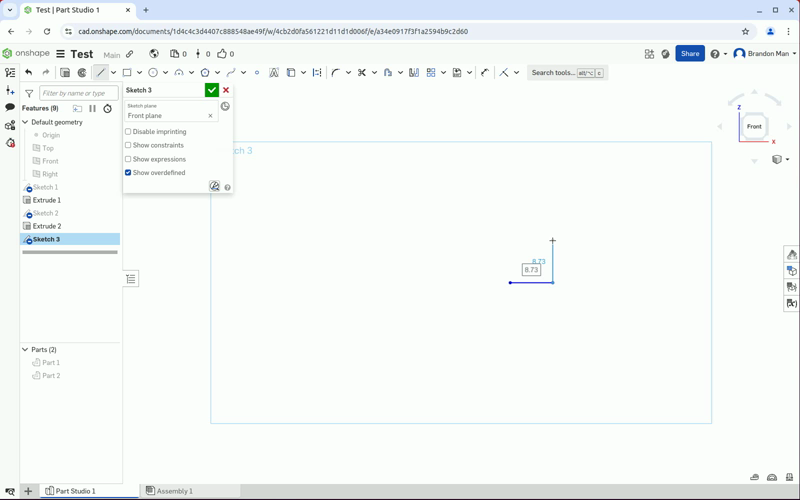
click(552, 240)
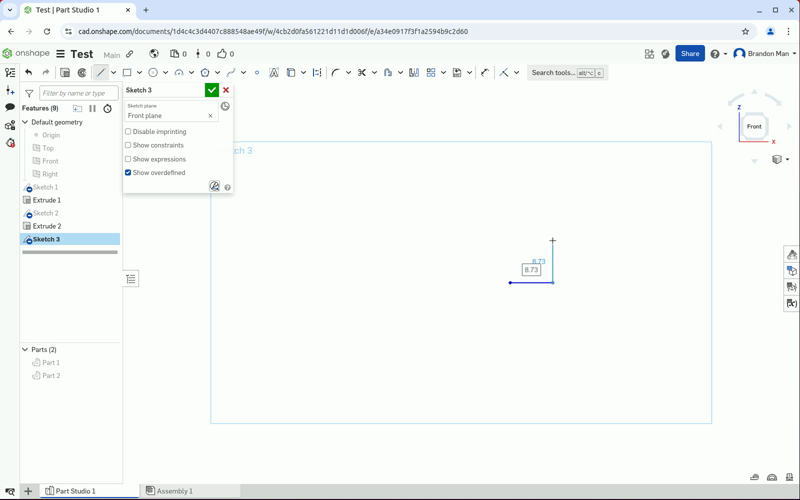
key_up(shift)
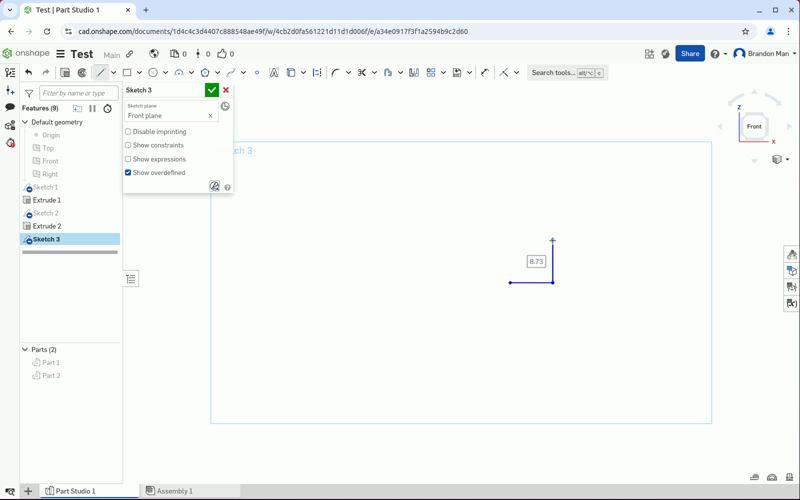
key_down(shift)
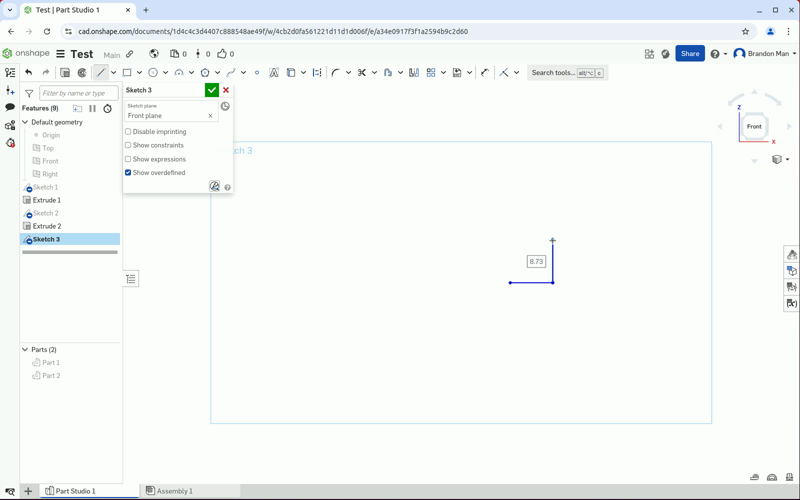
mouse_move(582, 240)
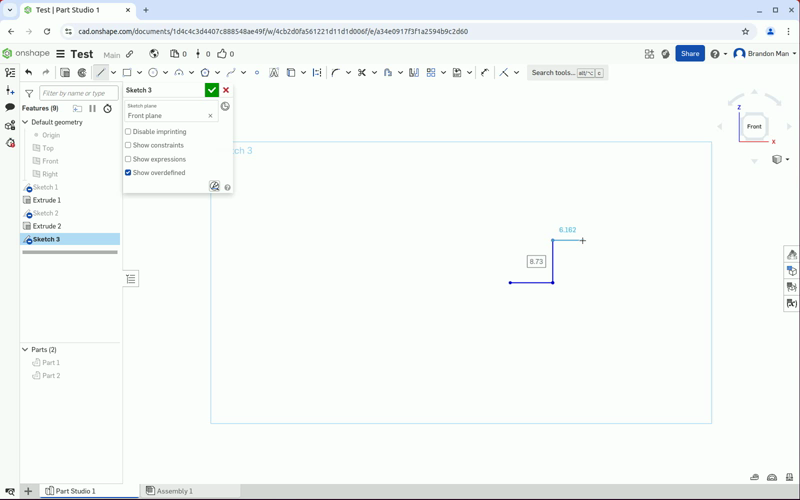
mouse_move(510, 240)
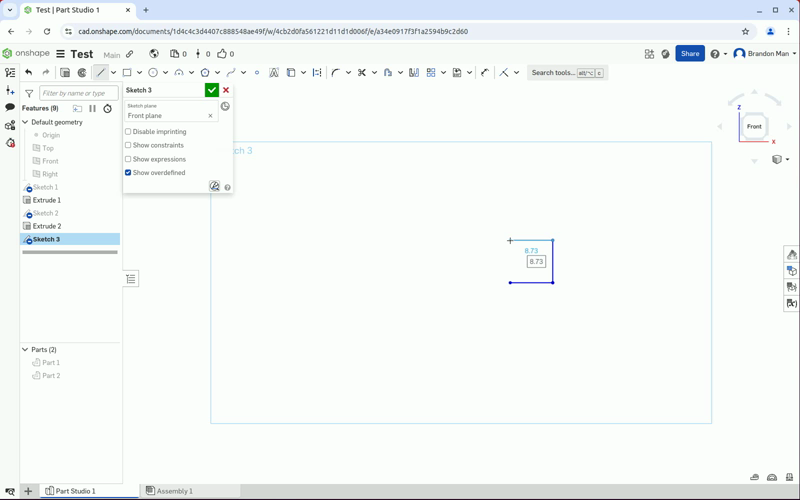
click(510, 240)
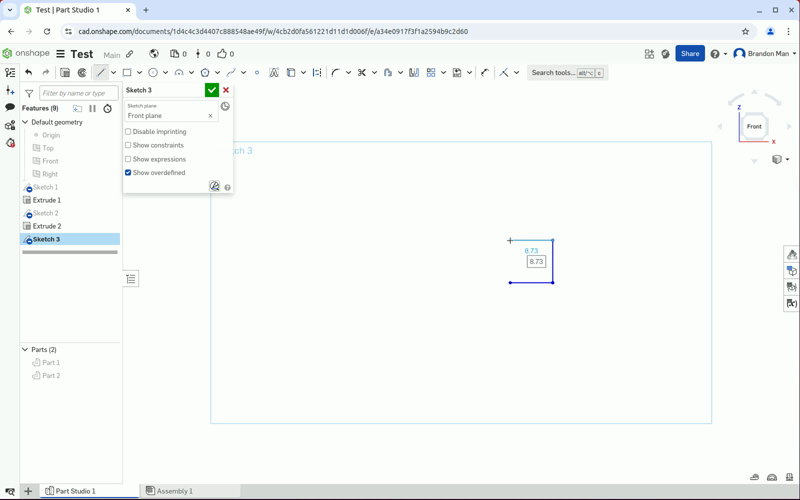
key_up(shift)
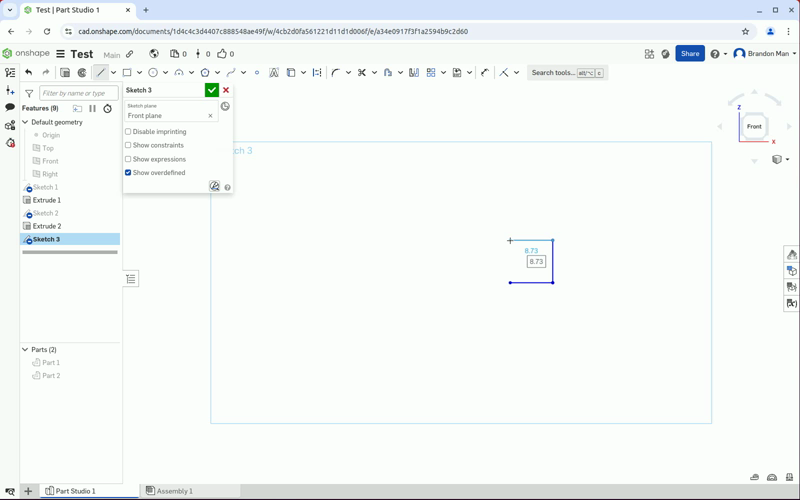
mouse_move(540, 240)
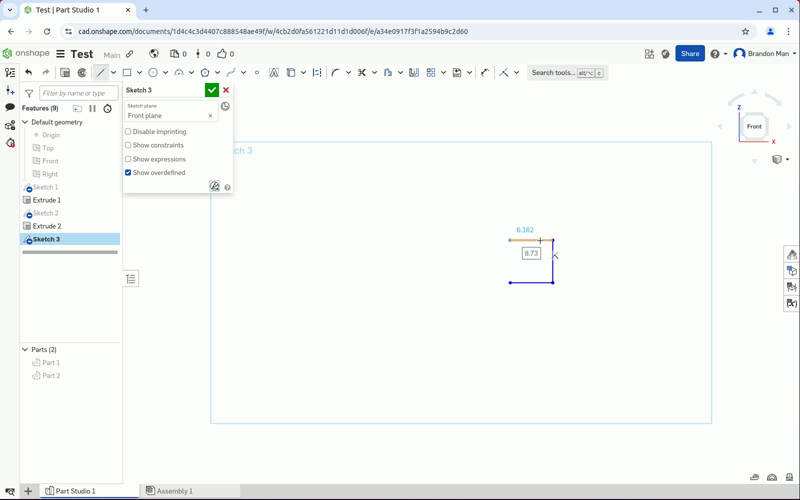
key_down(shift)
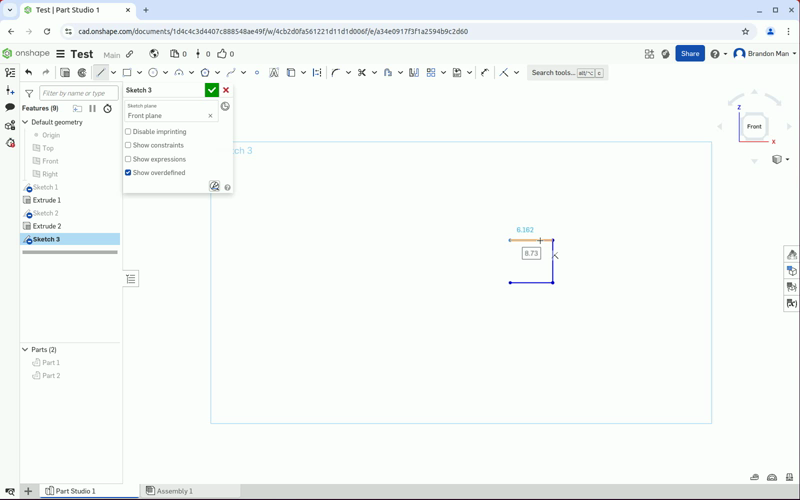
mouse_move(510, 282)
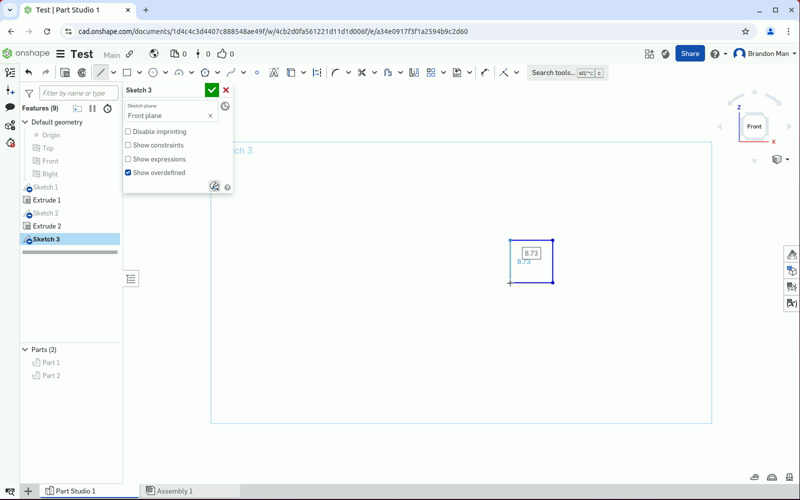
key_up(shift)
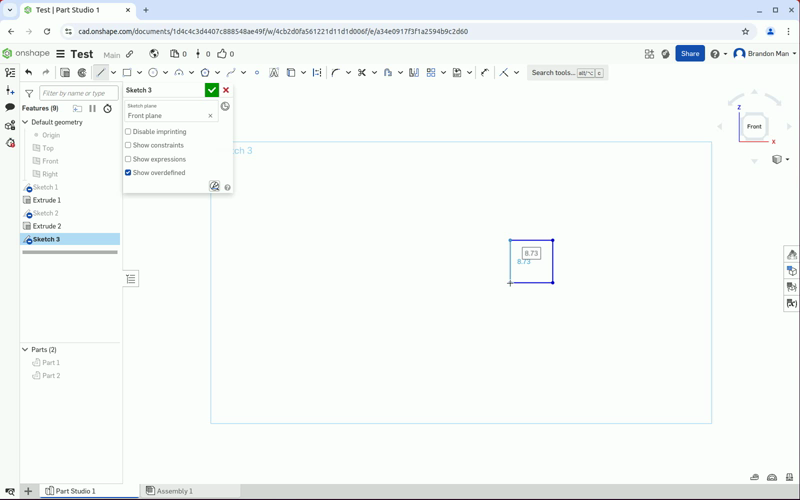
click(510, 282)
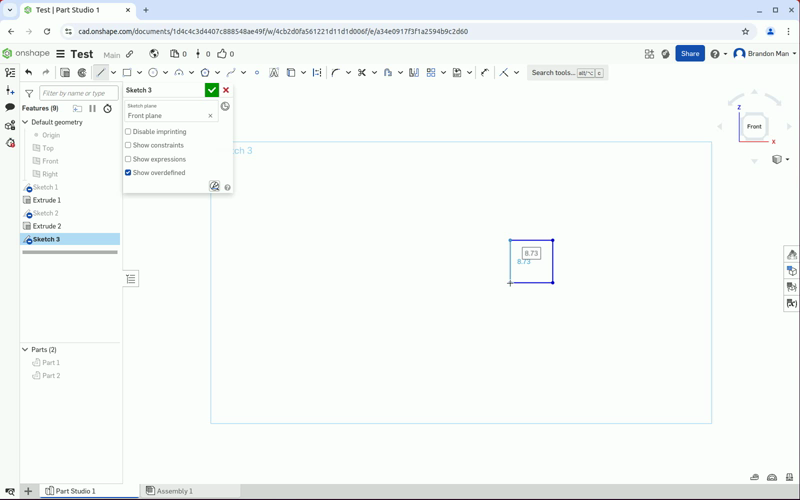
key(esc)
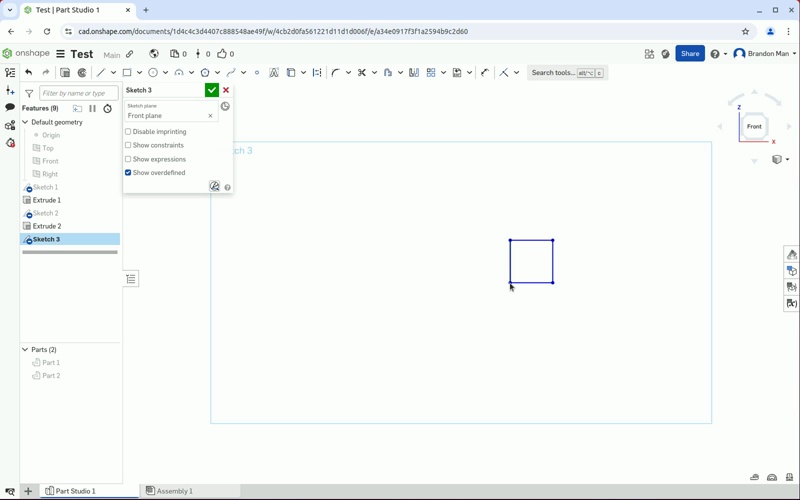
mouse_move(551, 252)
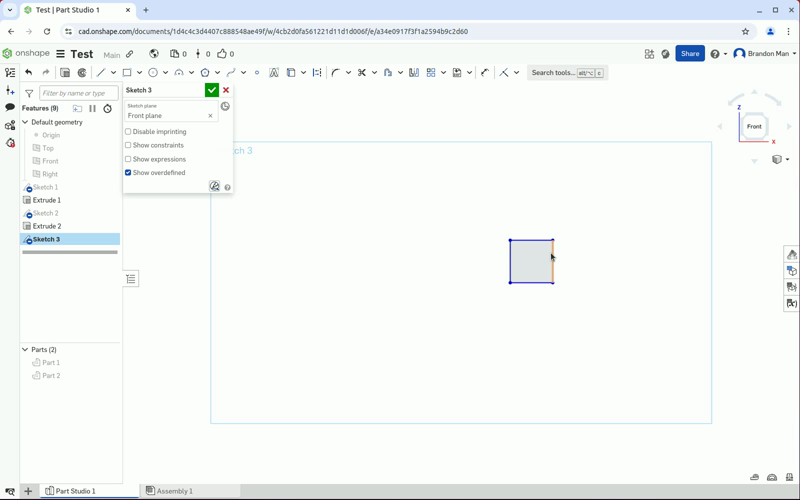
click(551, 252)
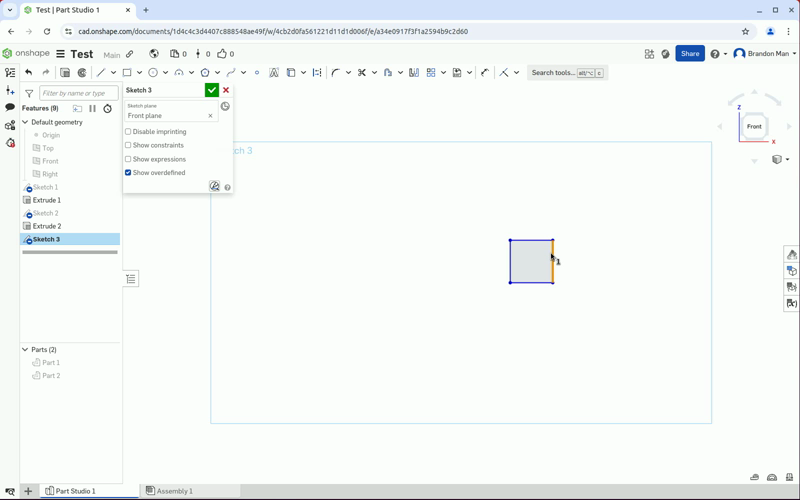
mouse_move(73, 352)
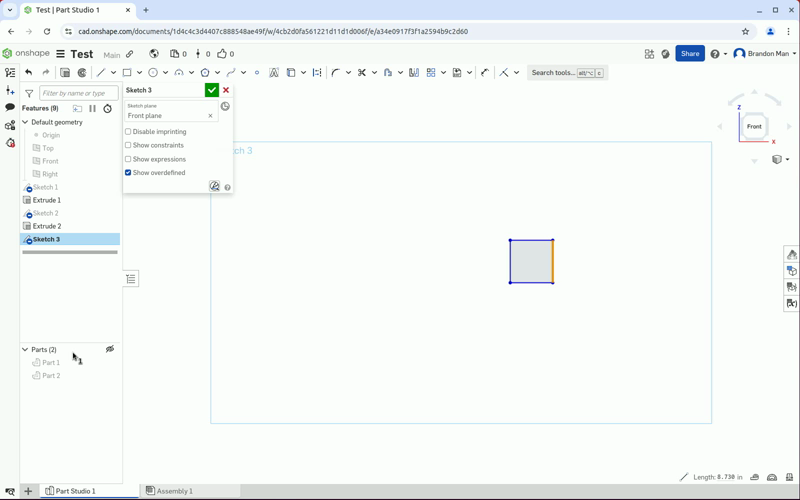
key(shift+y)
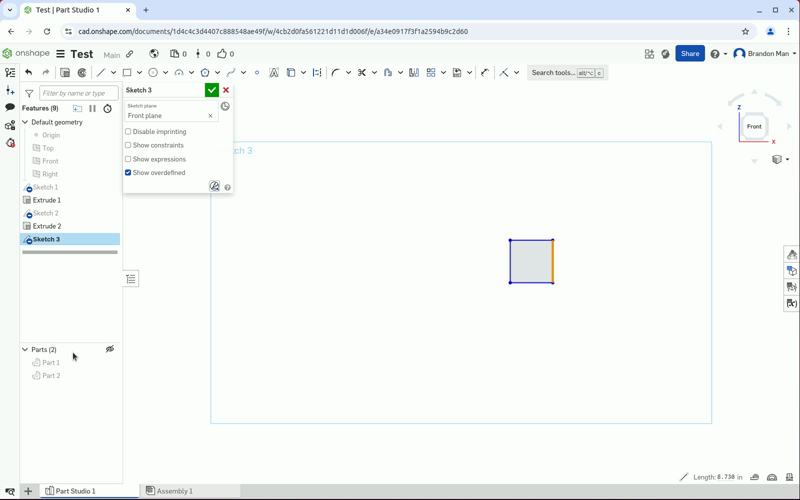
key(shift+e)
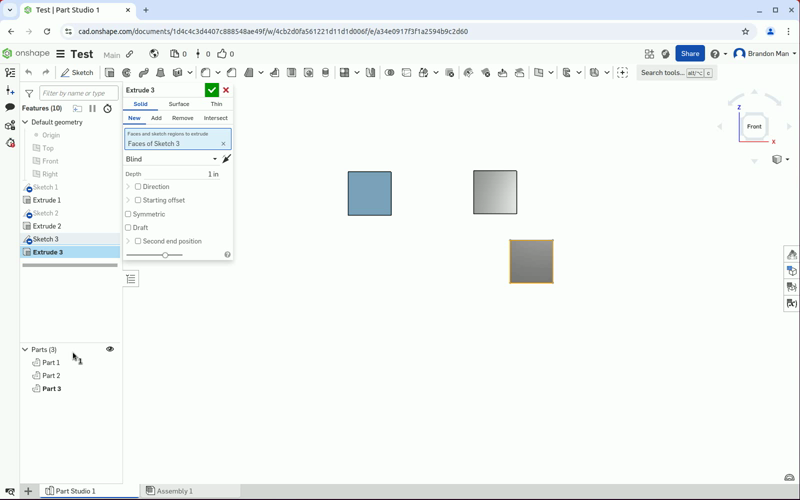
mouse_move(143, 106)
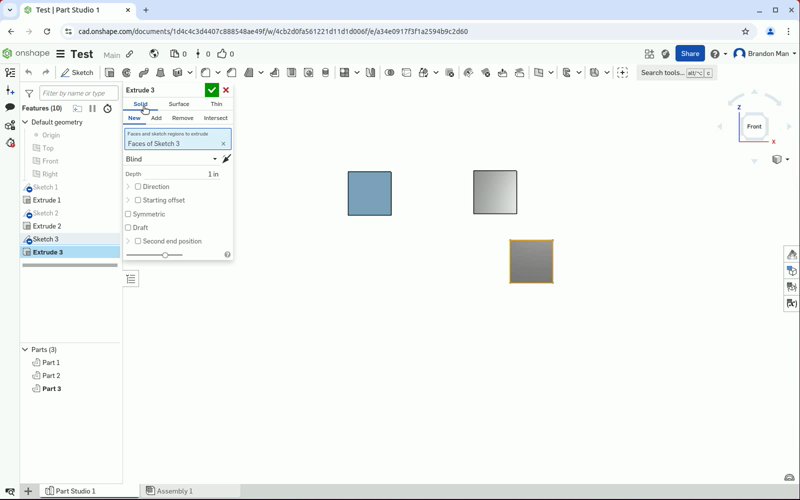
click(143, 106)
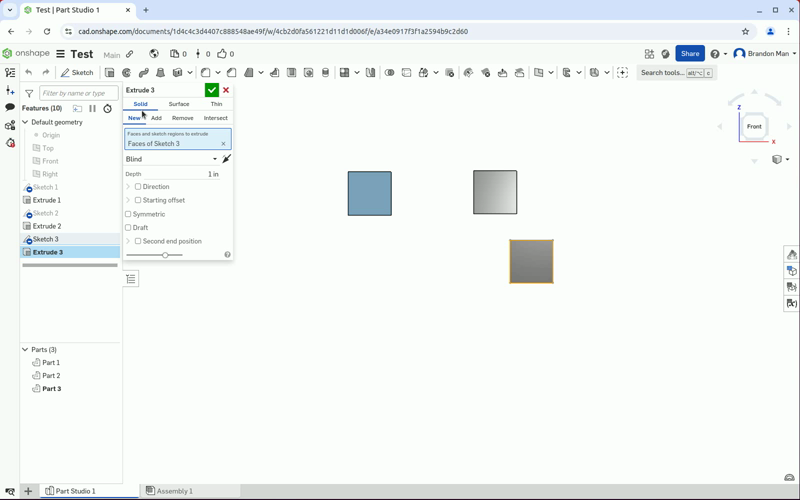
mouse_move(137, 120)
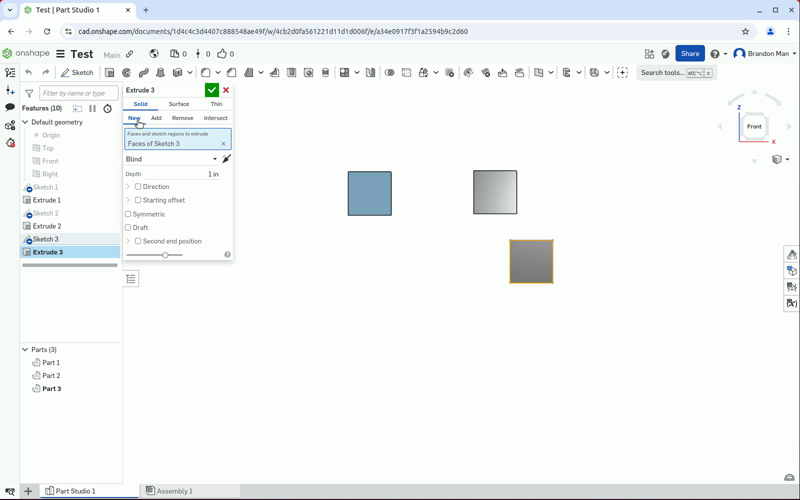
click(137, 120)
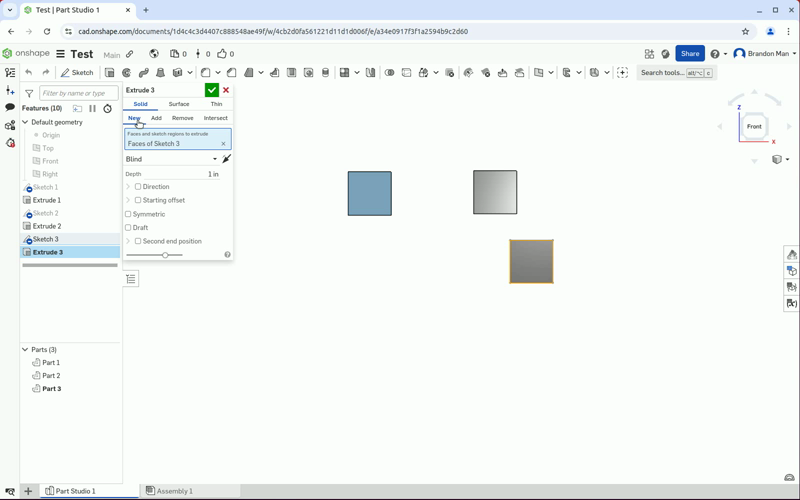
key(tab, 4)
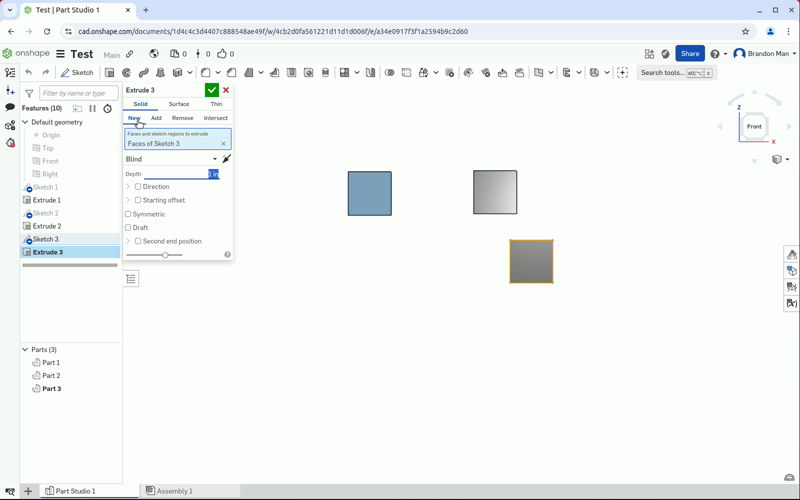
text(8.666)
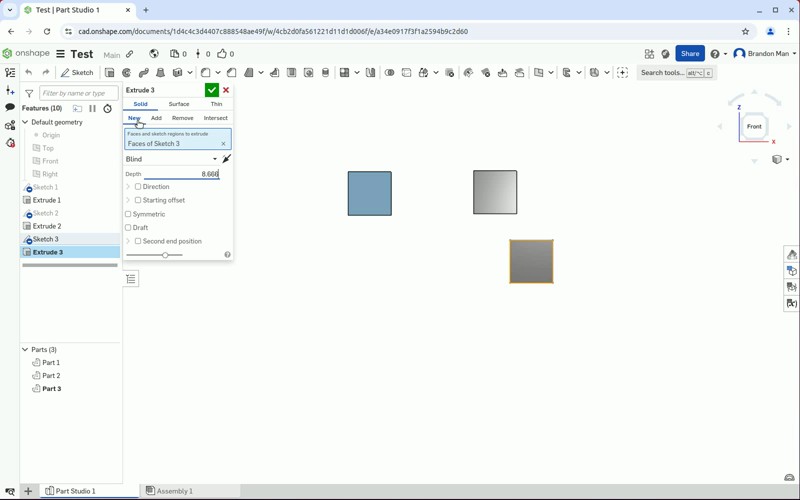
key(enter)
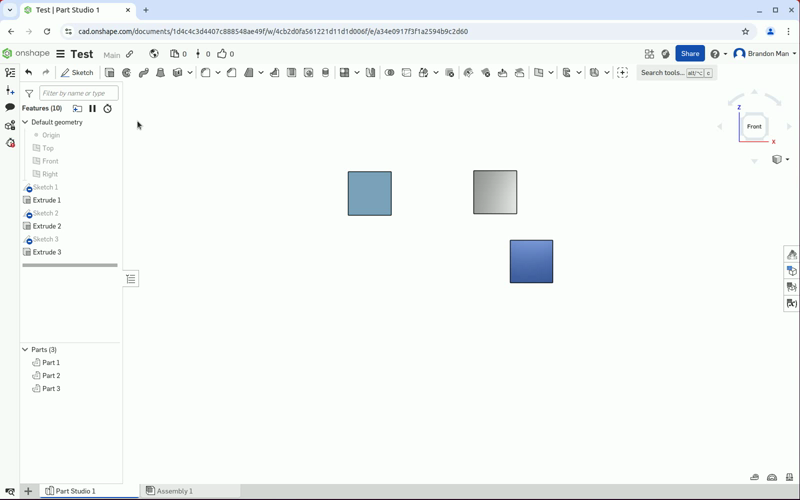
key(shift+h)
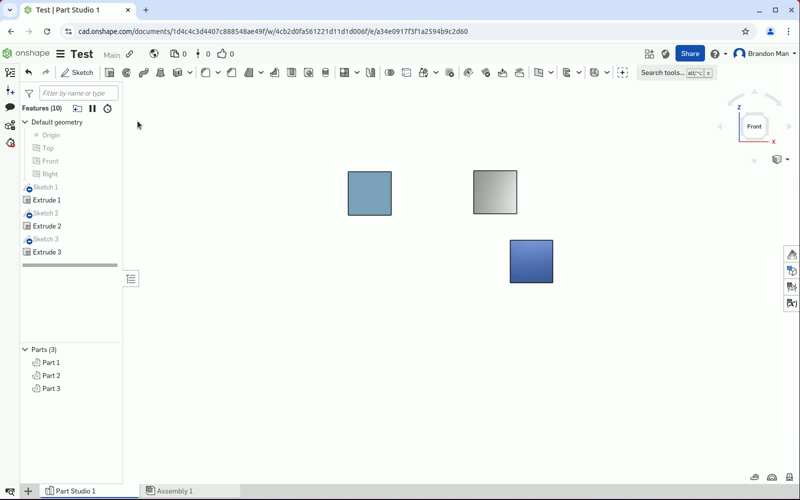
key(shift+h)
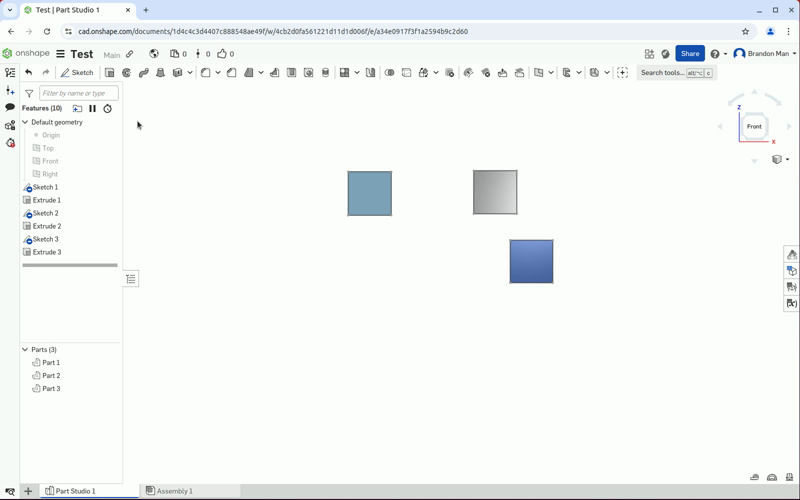
key(shift+7)
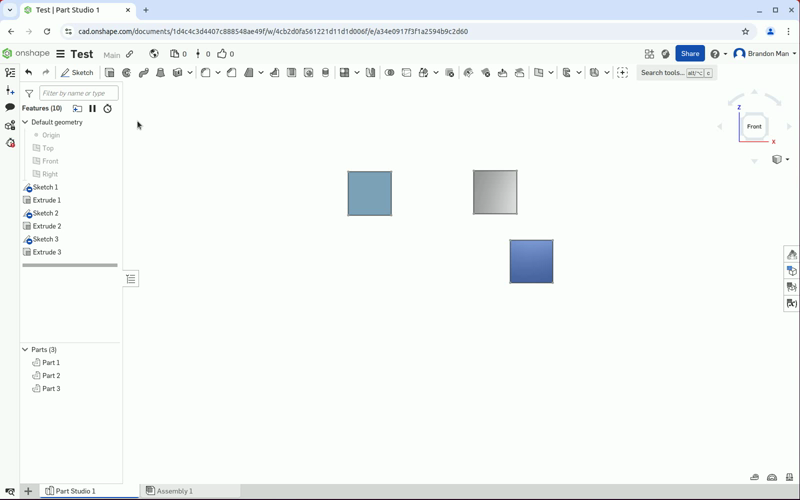
key(left, 2)
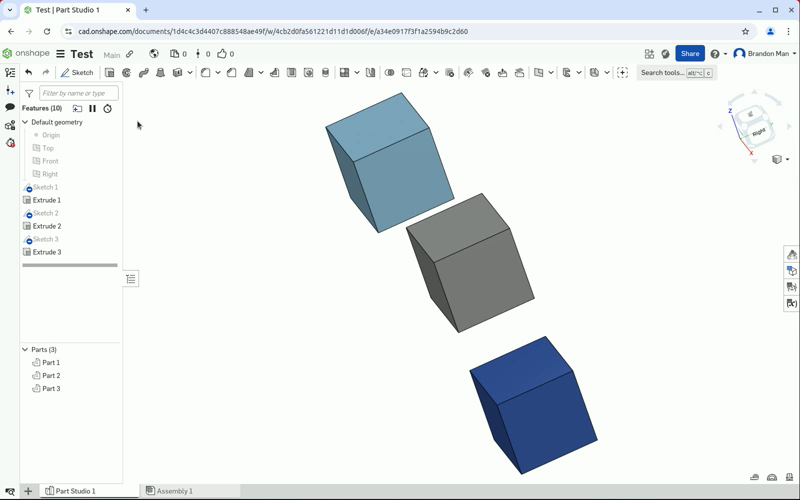
key(down, 2)
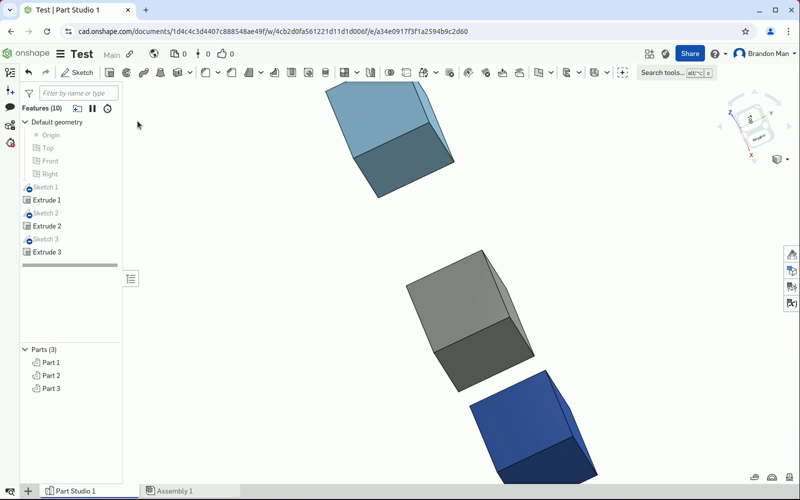
key(up, 2)
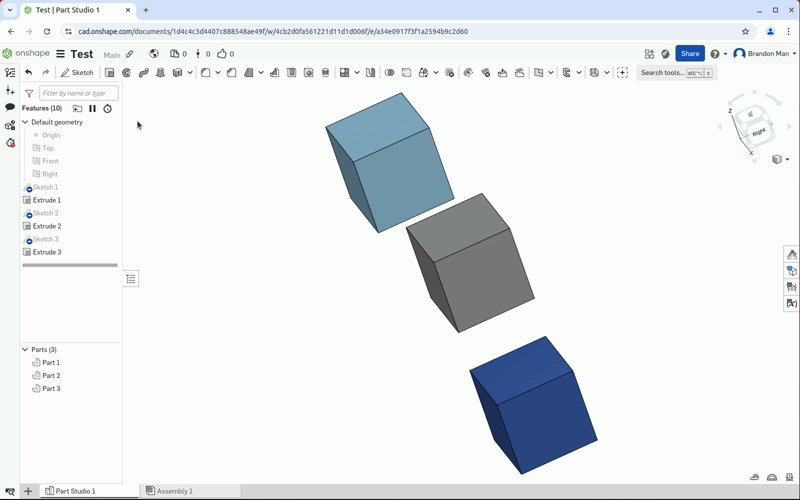
key(right, 2)
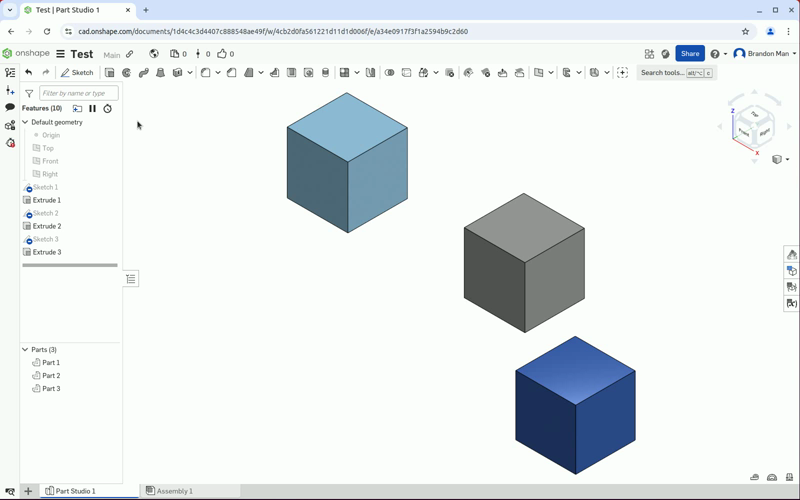
mouse_move(73, 189)
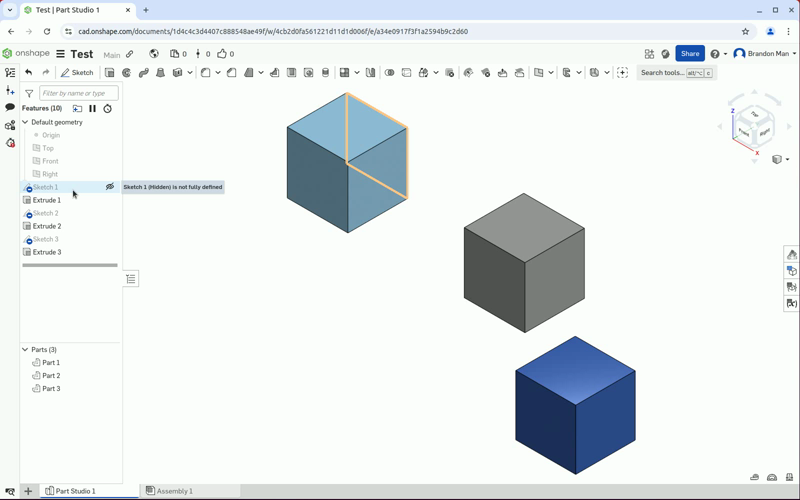
click(73, 189)